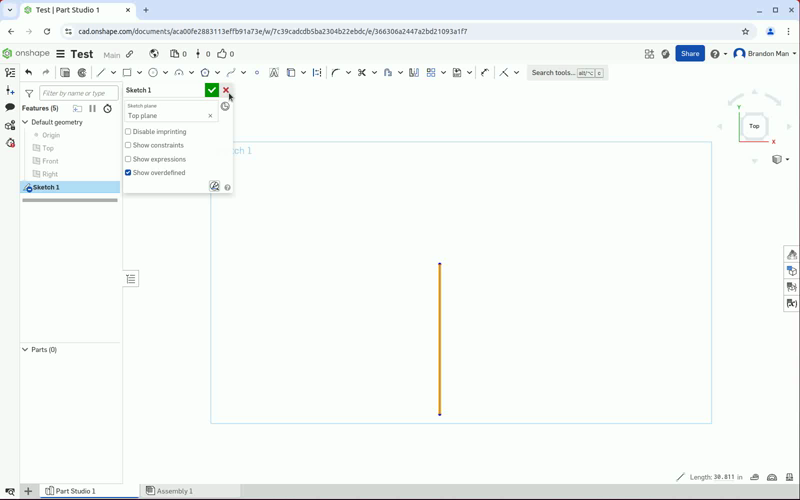
key(shift+h)
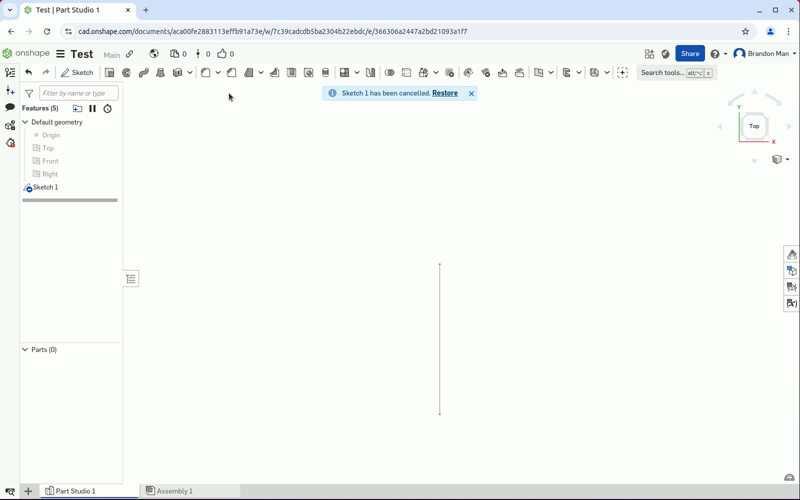
mouse_move(73, 352)
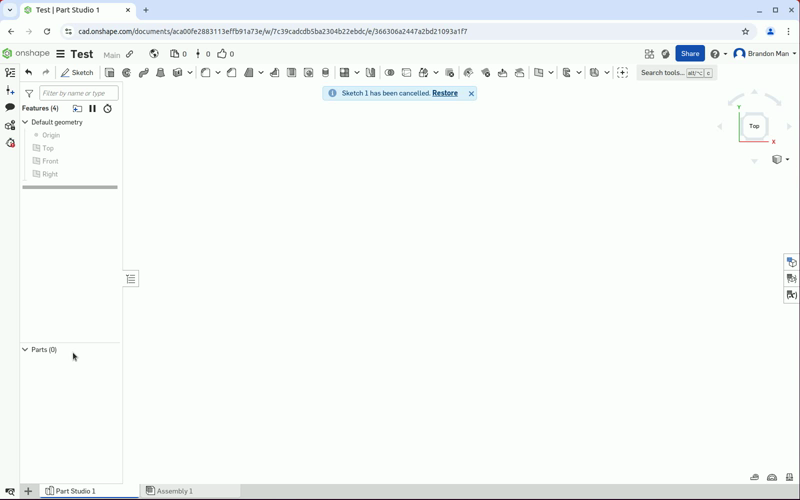
key(y)
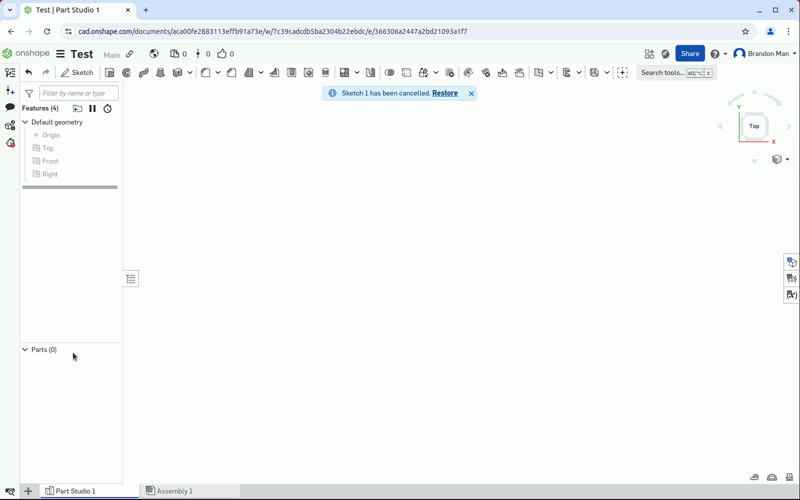
key(shift+p)
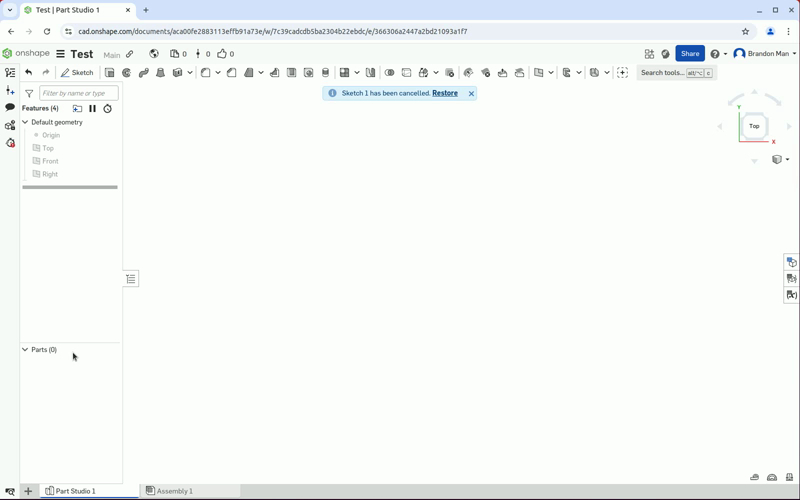
key(space)
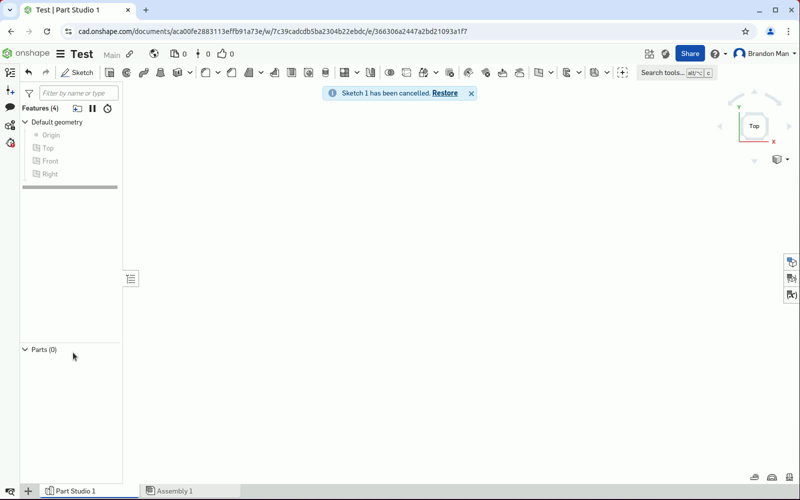
key_down(shift)
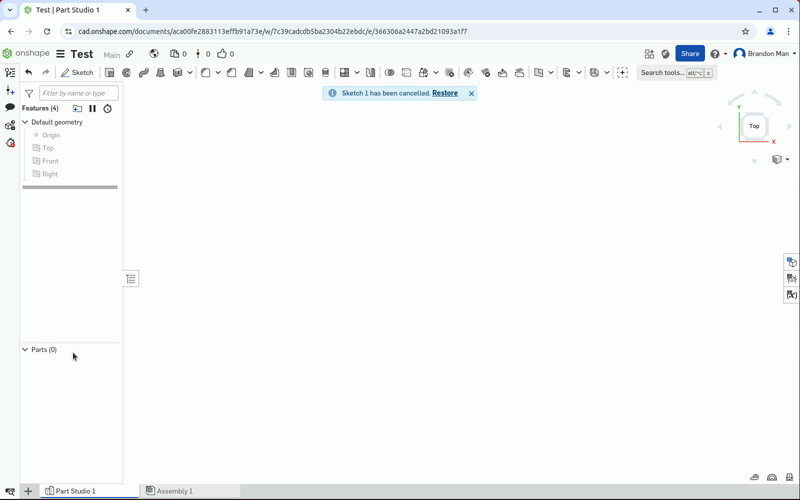
key(up)
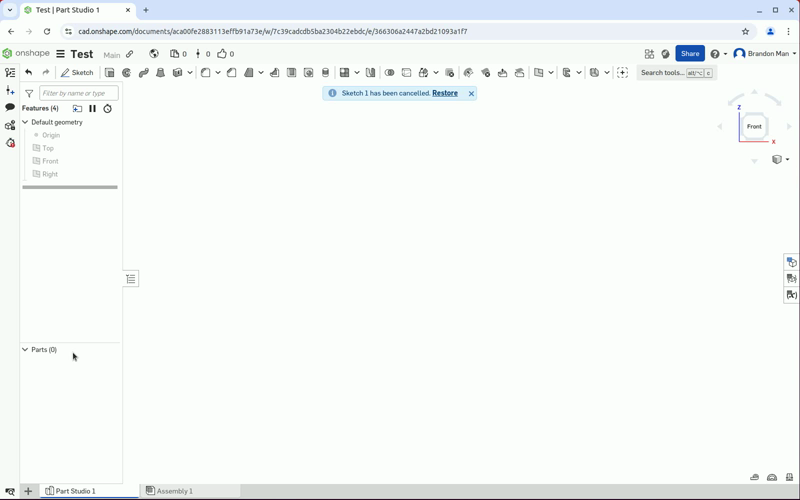
key_up(shift)
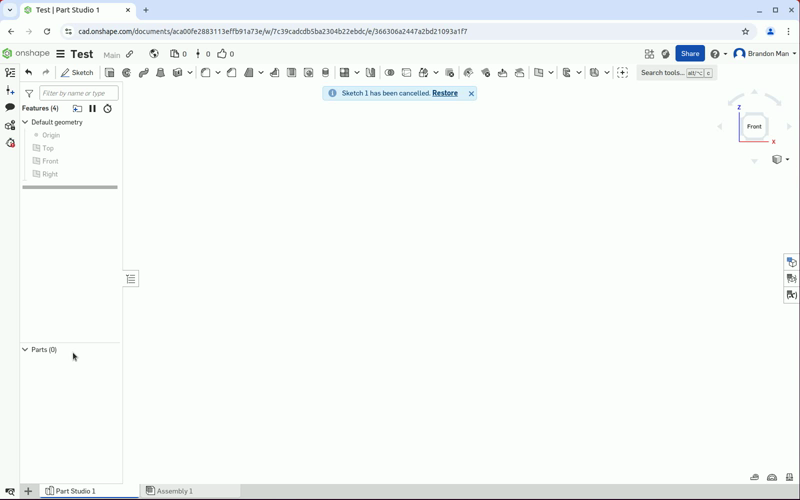
key(space)
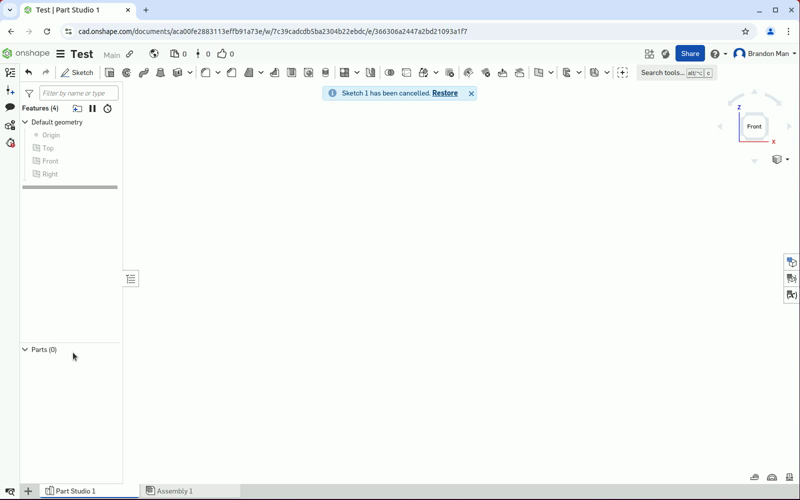
key_down(shift)
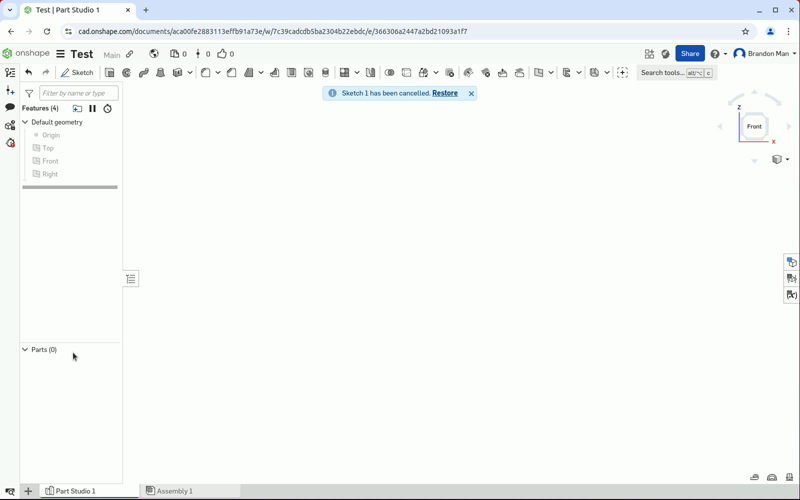
key(left)
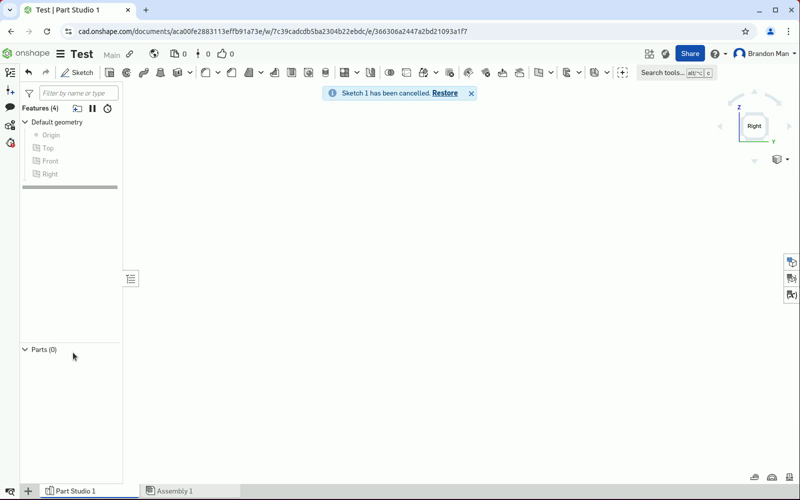
key_up(shift)
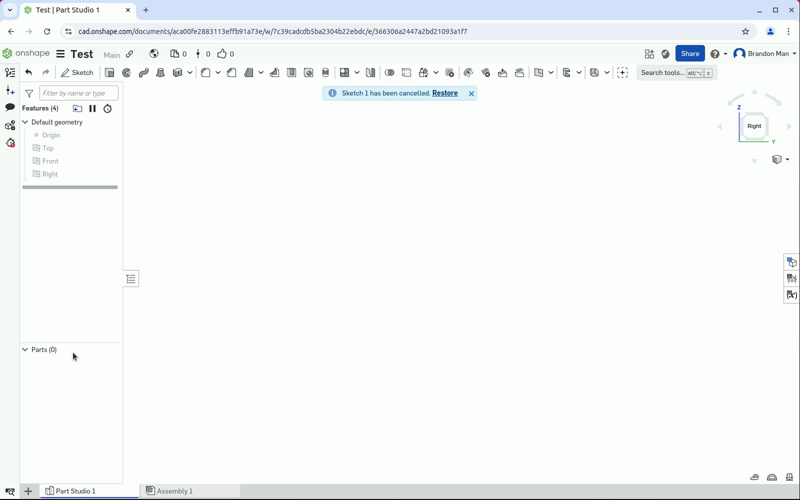
mouse_move(73, 352)
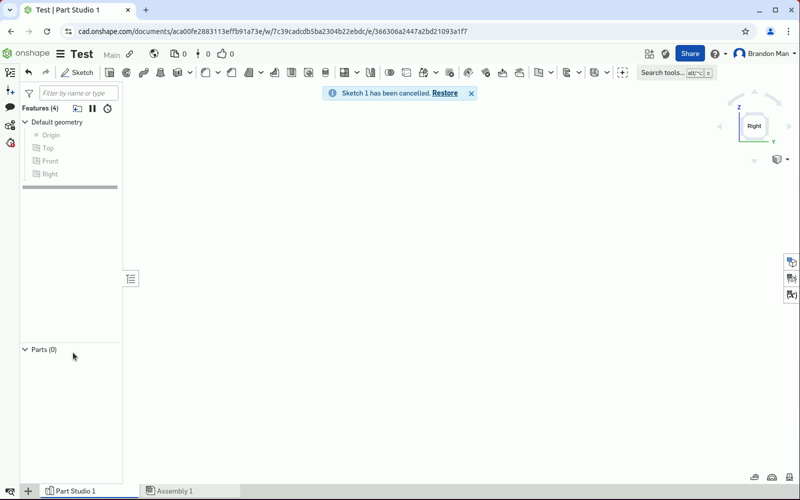
key(shift+y)
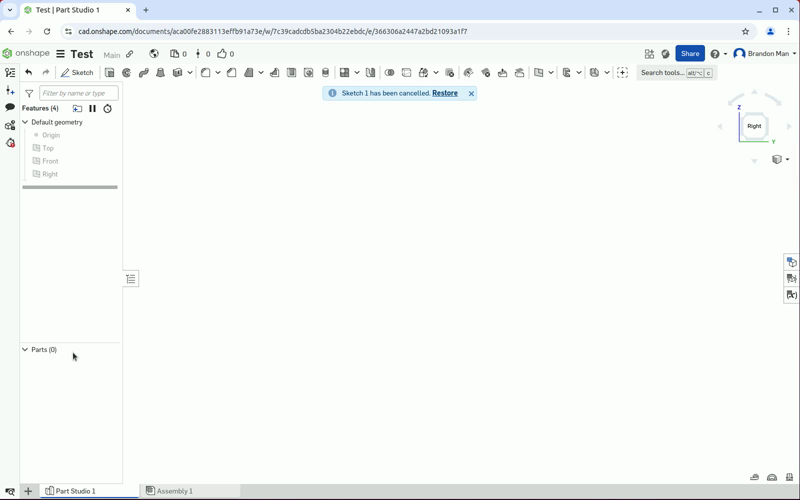
key(shift+s)
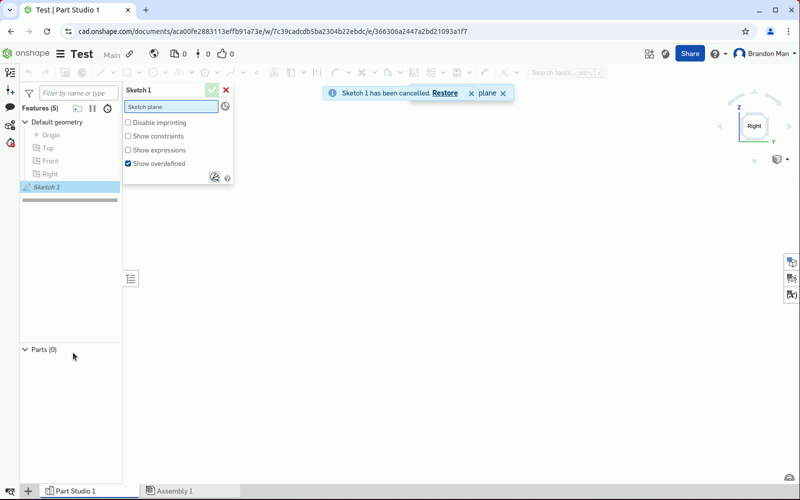
mouse_move(73, 176)
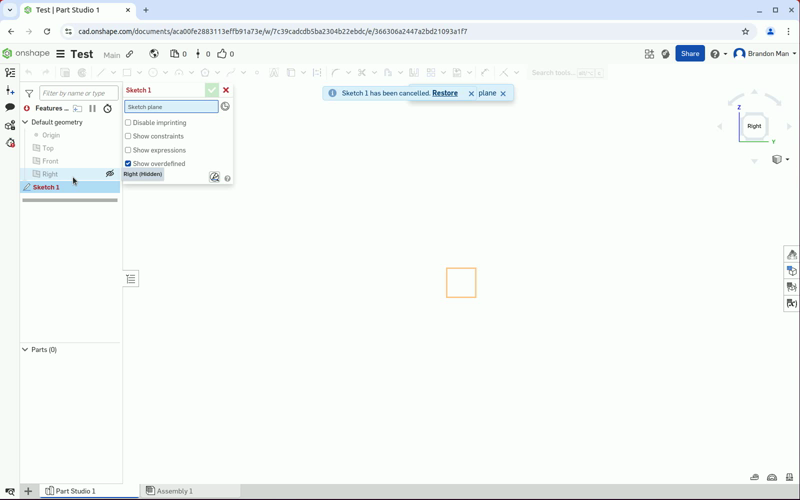
click(73, 176)
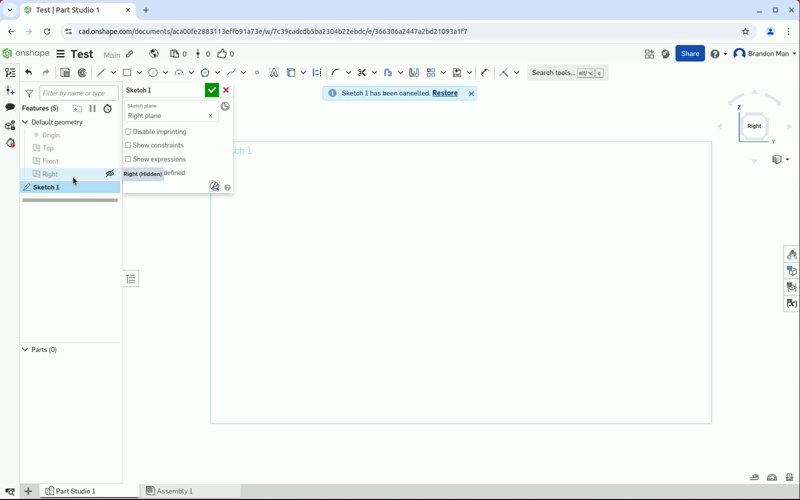
mouse_move(73, 352)
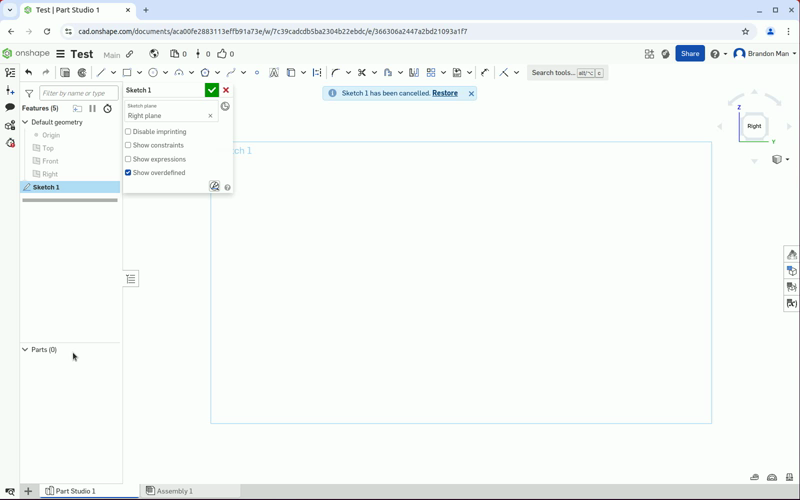
key(y)
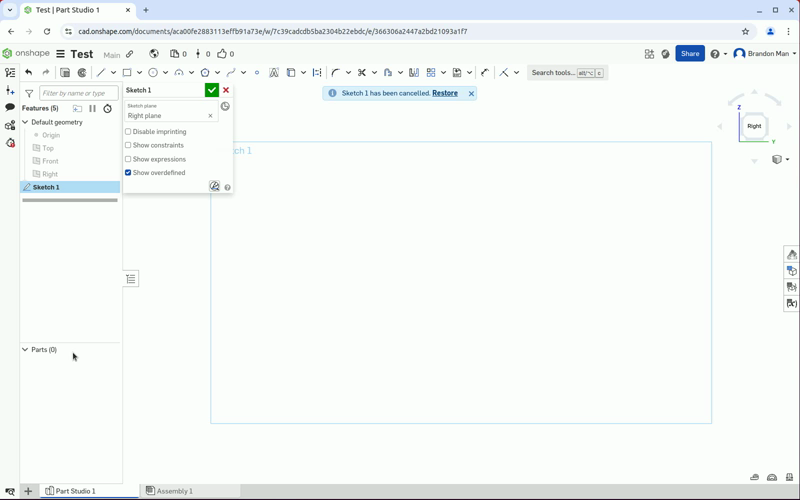
key(l)
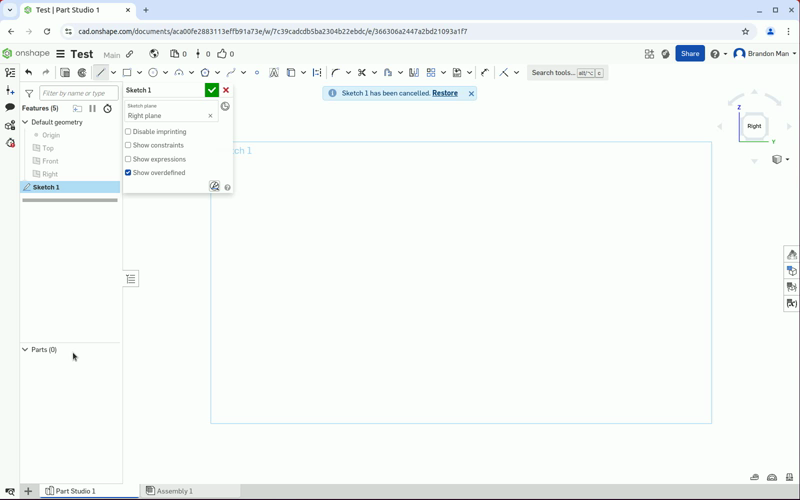
key_down(shift)
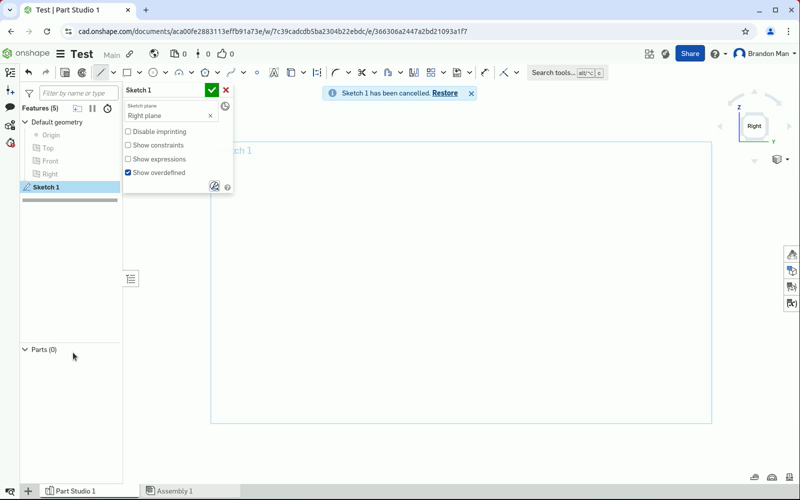
mouse_move(385, 282)
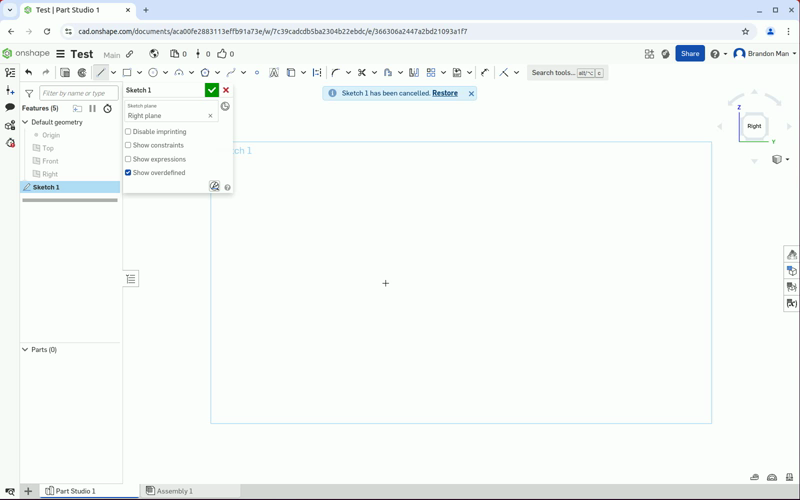
click(385, 282)
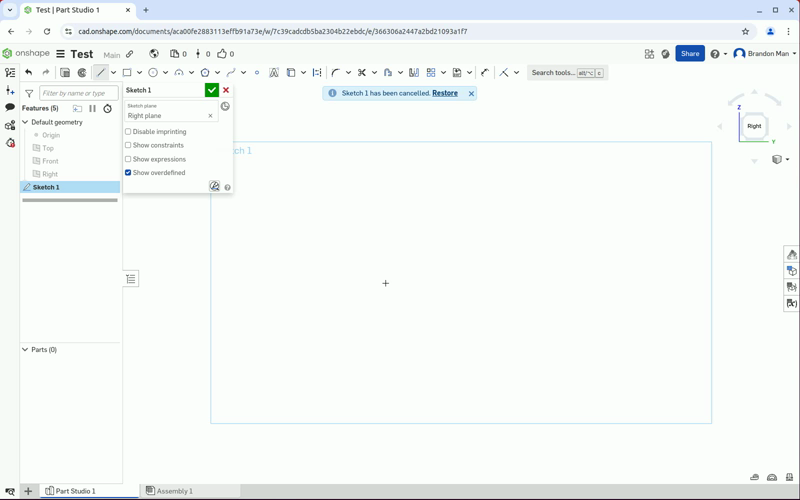
key_up(shift)
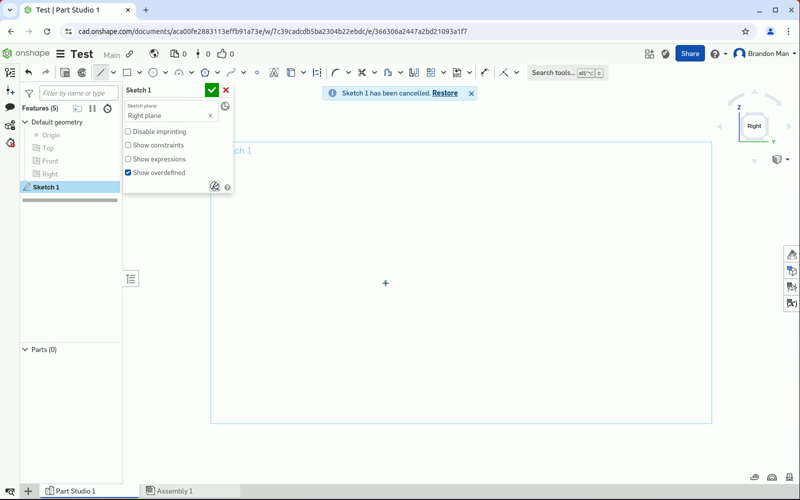
key_down(shift)
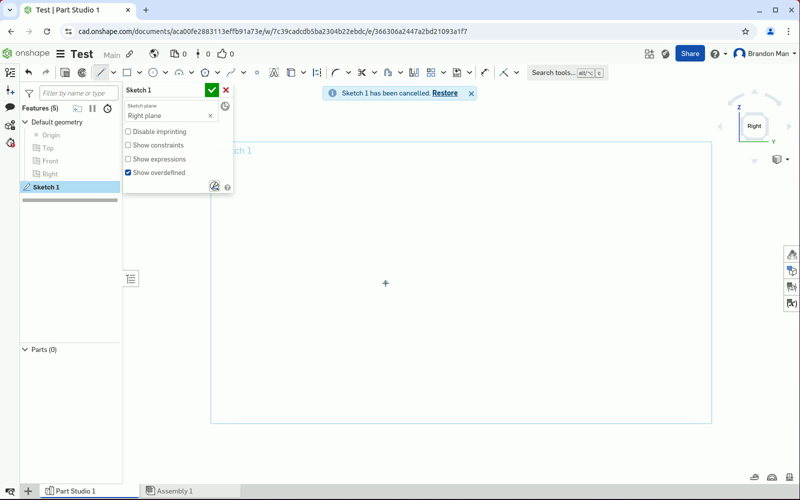
mouse_move(460, 282)
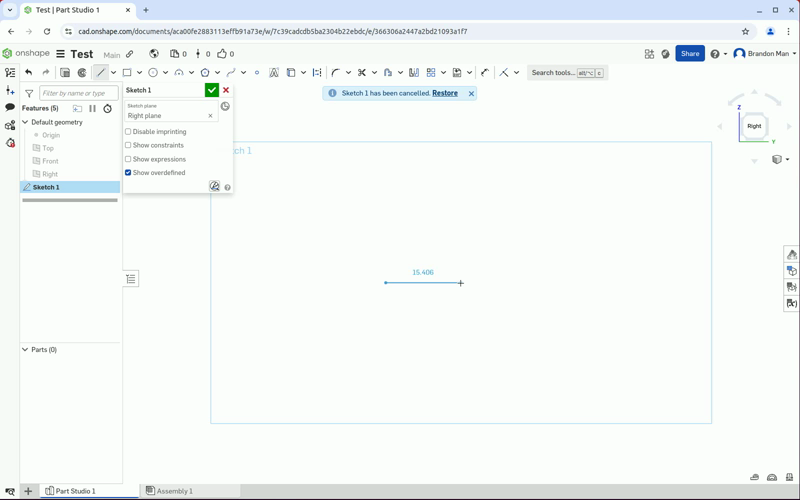
click(460, 282)
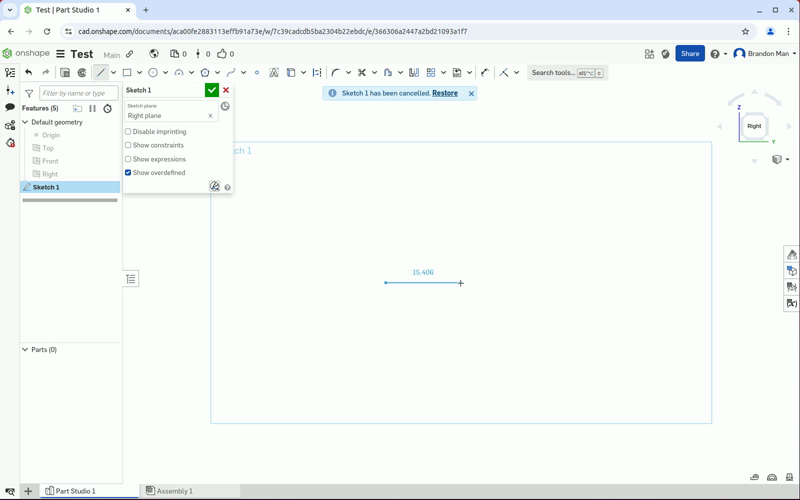
key_up(shift)
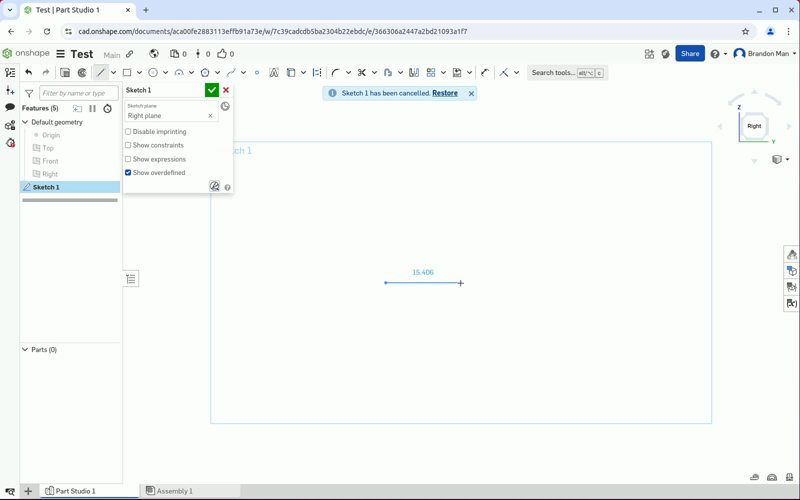
key_down(shift)
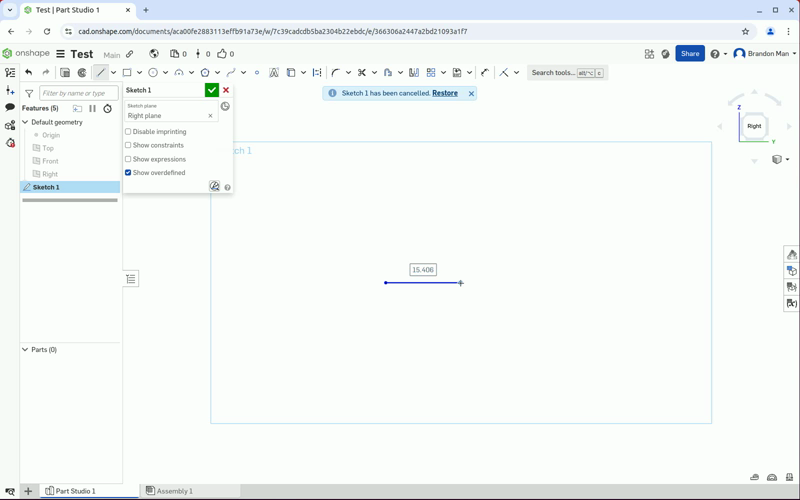
mouse_move(460, 189)
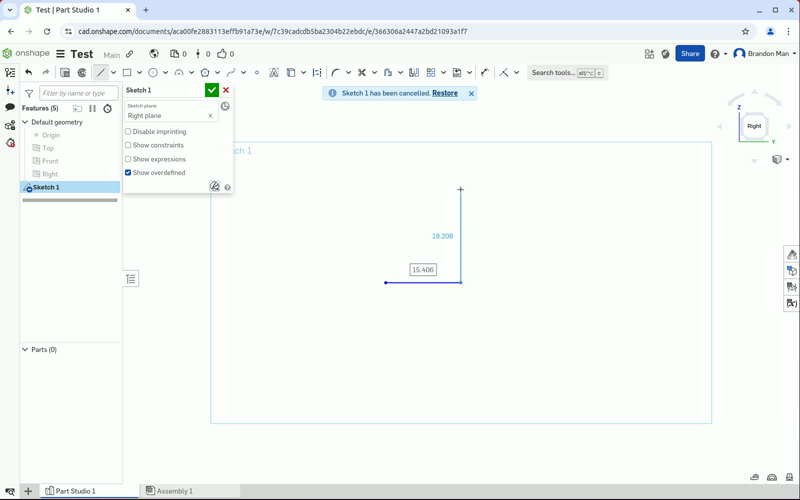
click(460, 189)
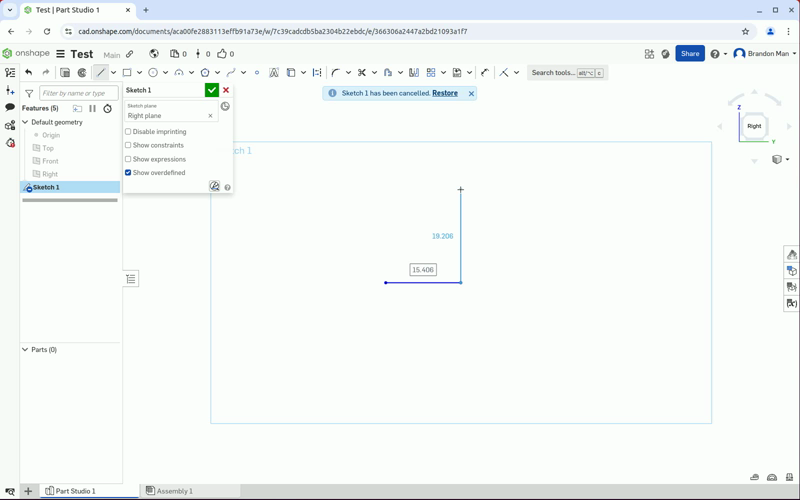
key_up(shift)
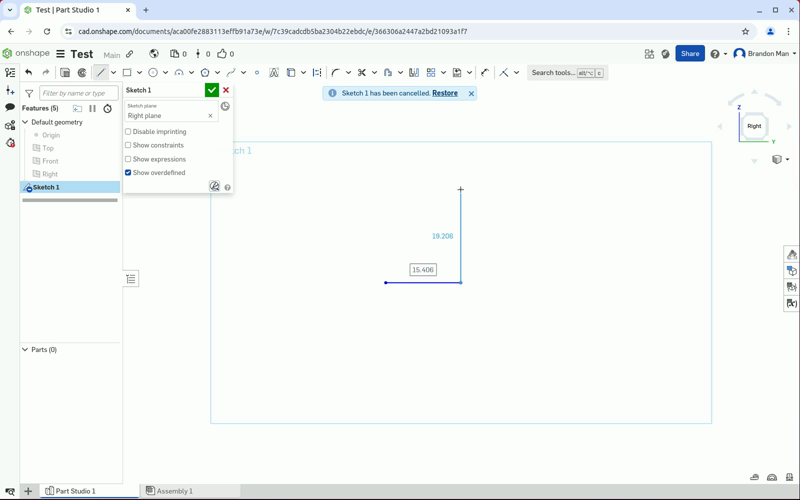
key_down(shift)
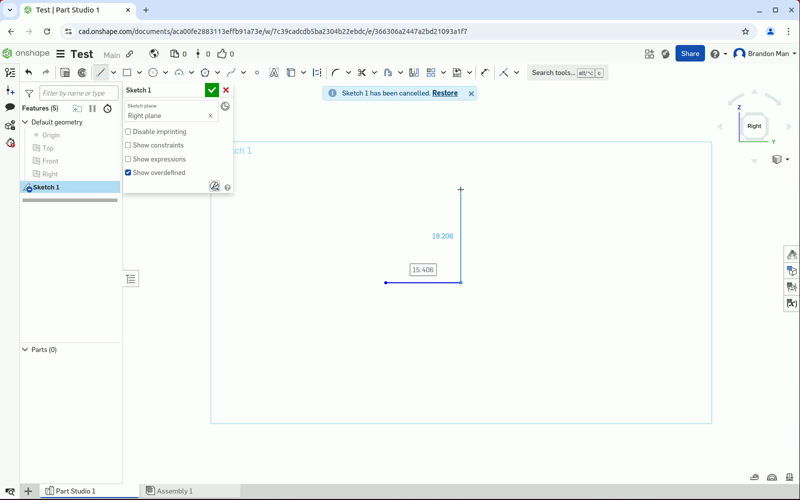
mouse_move(490, 189)
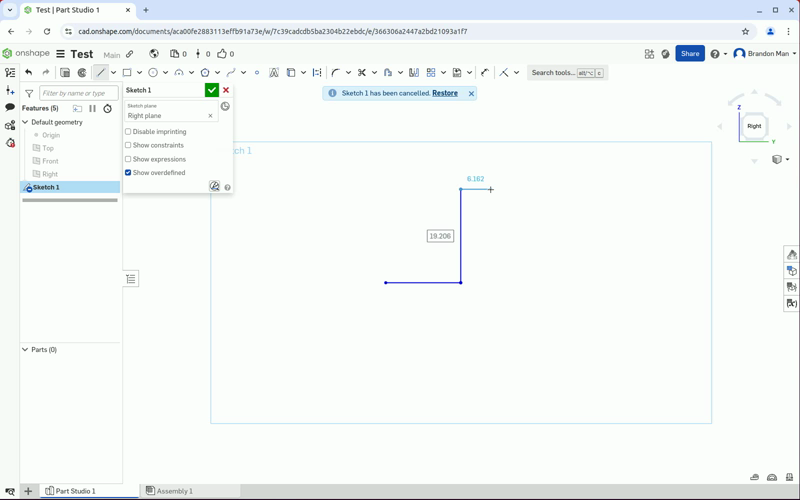
mouse_move(442, 189)
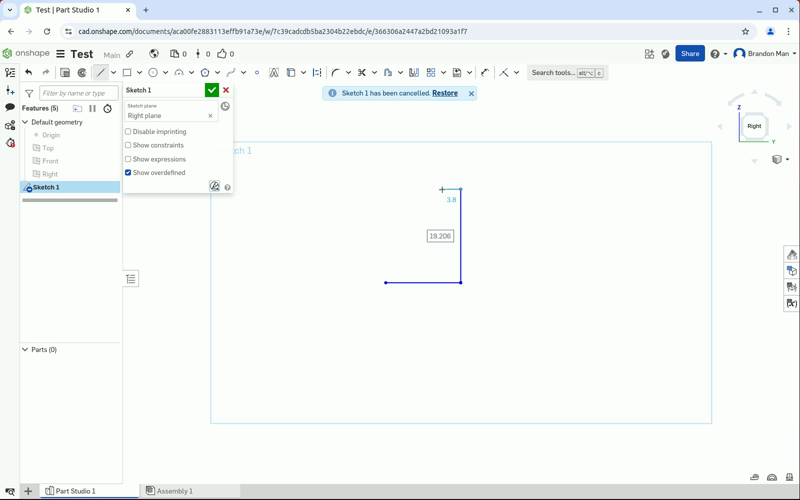
click(442, 189)
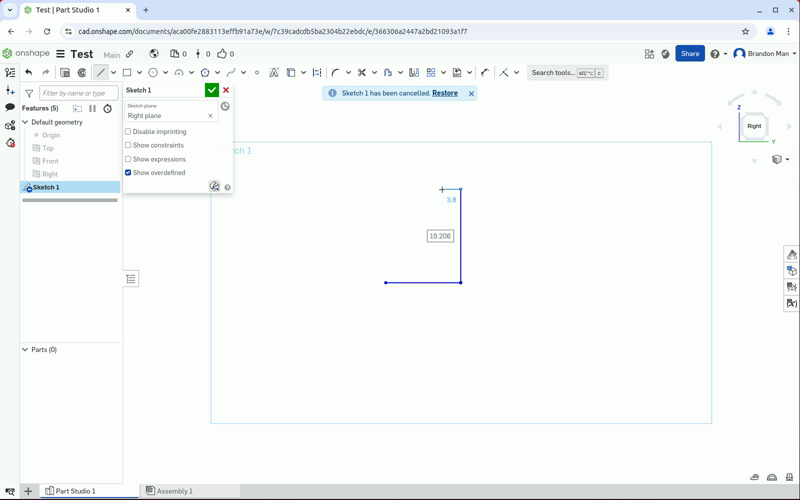
key_up(shift)
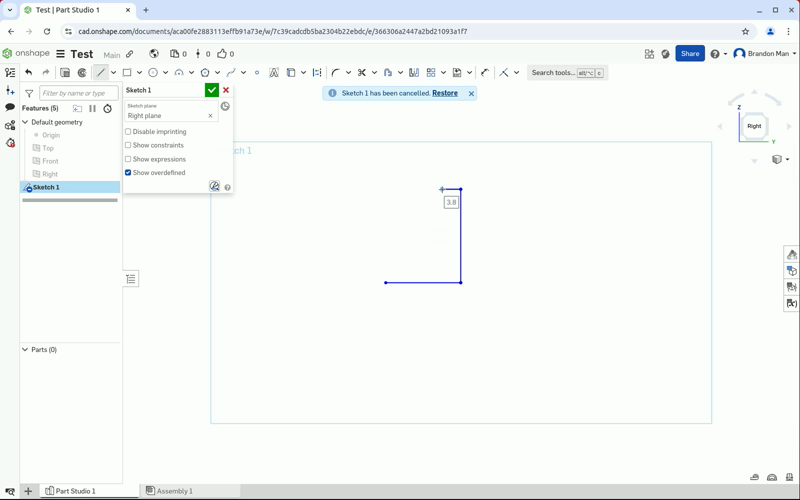
key_down(shift)
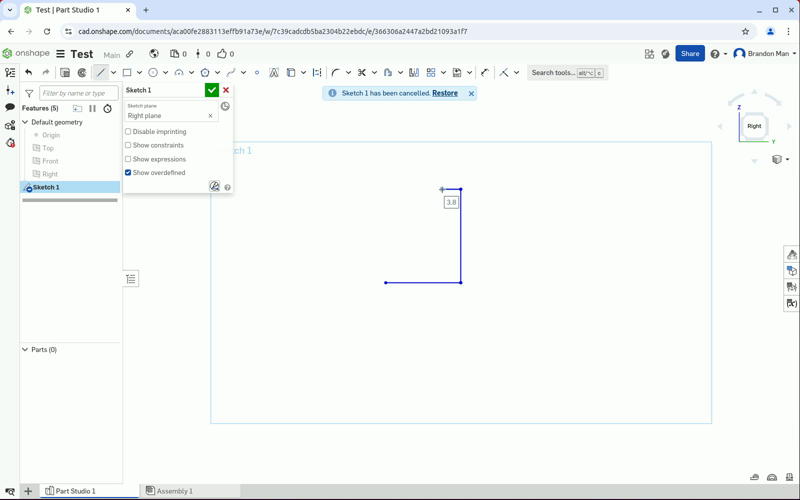
mouse_move(385, 264)
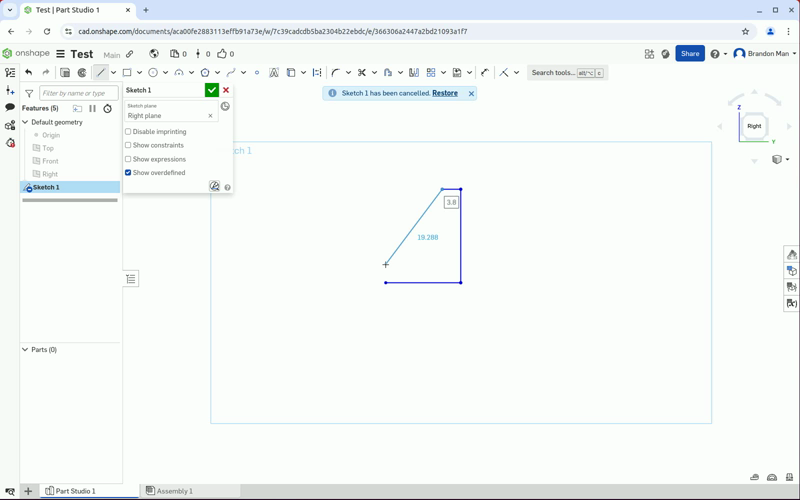
click(385, 264)
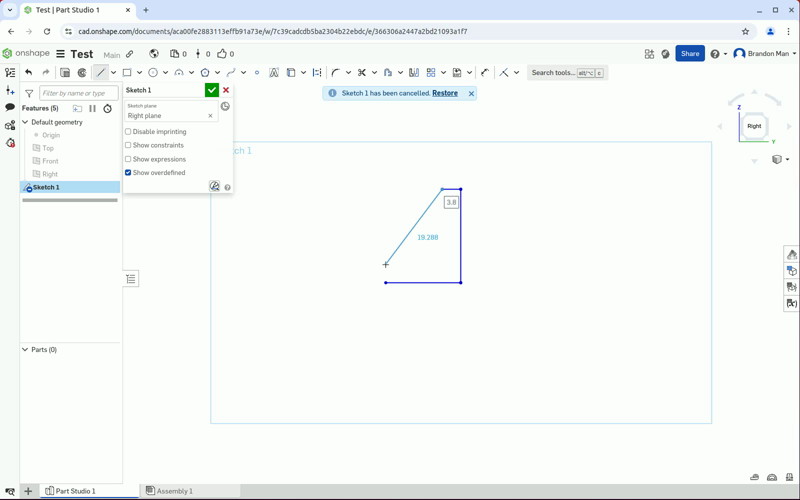
key_up(shift)
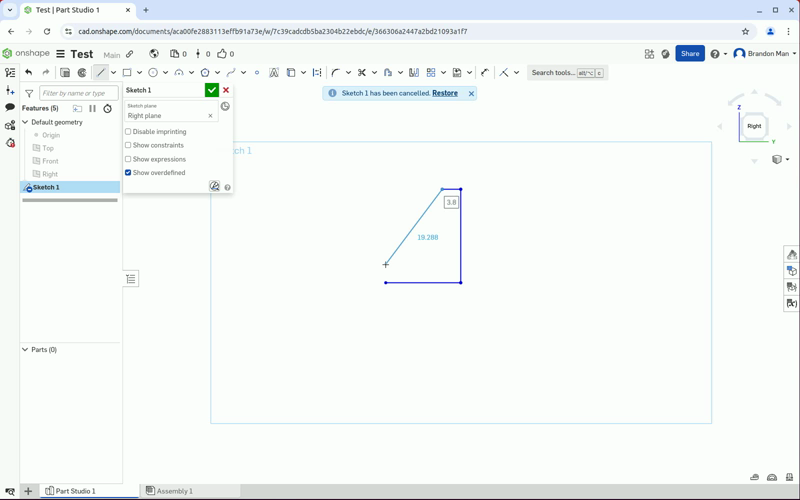
mouse_move(415, 264)
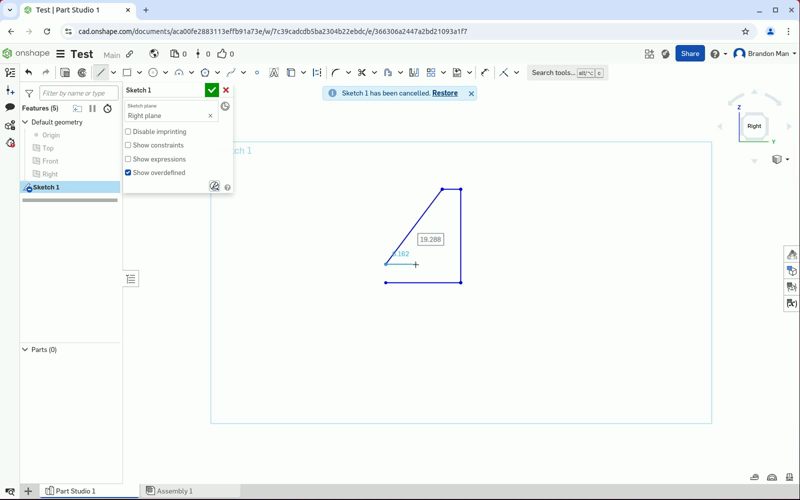
key_down(shift)
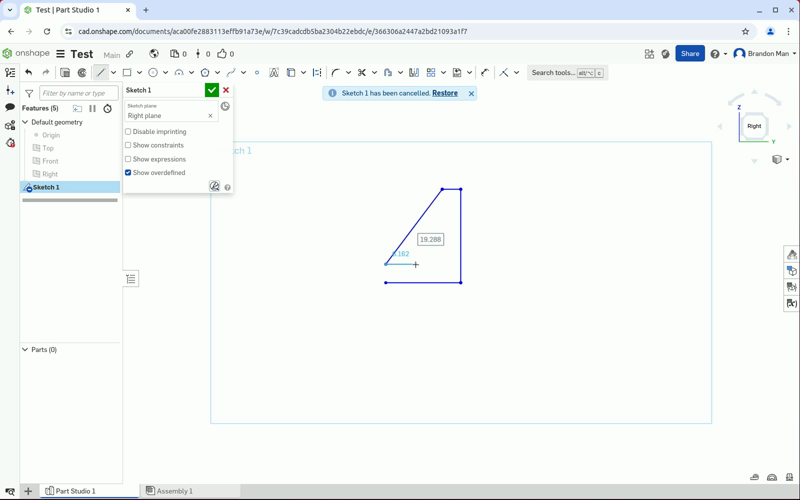
mouse_move(385, 282)
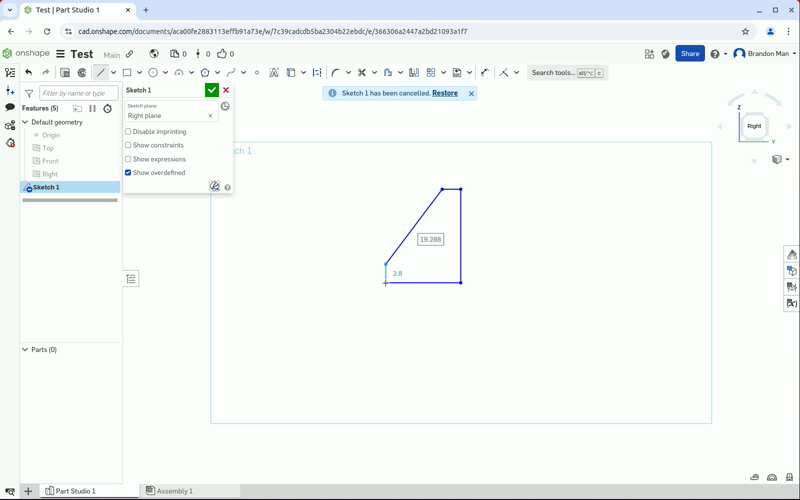
key_up(shift)
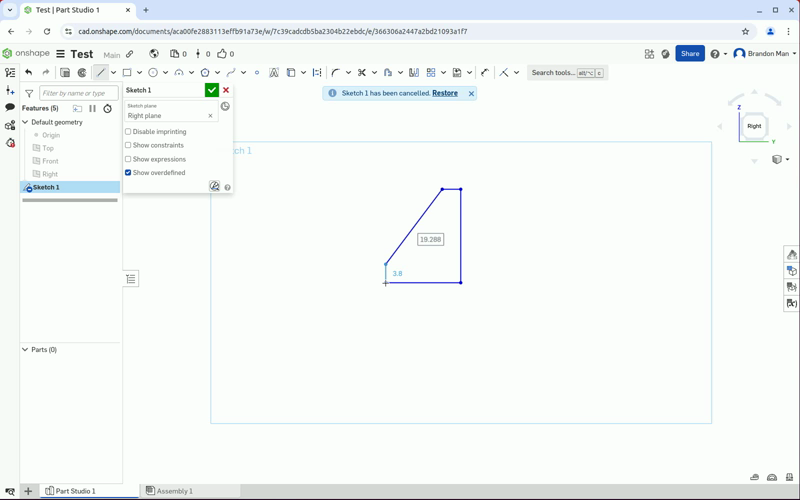
click(385, 282)
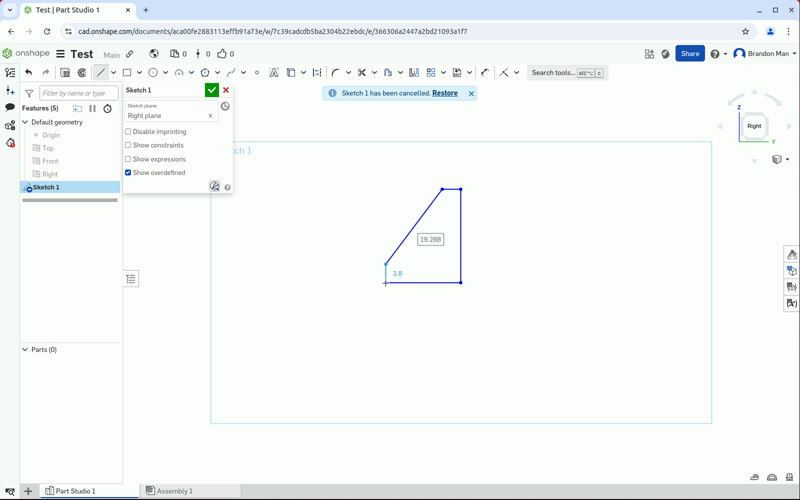
key(esc)
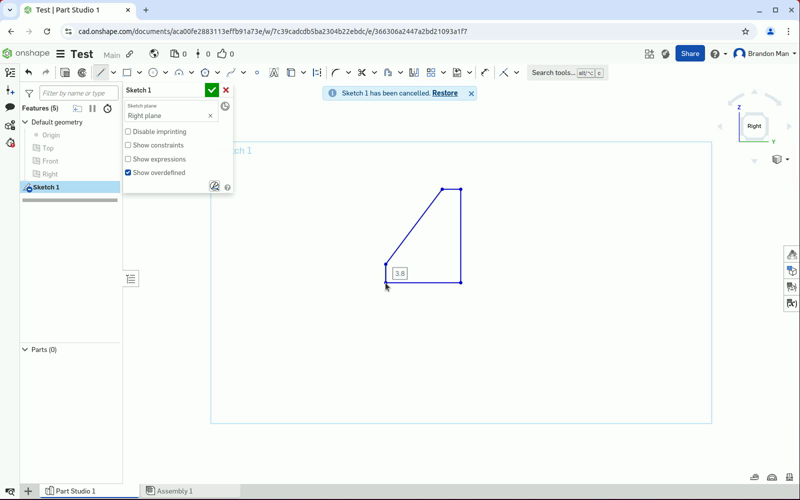
mouse_move(425, 246)
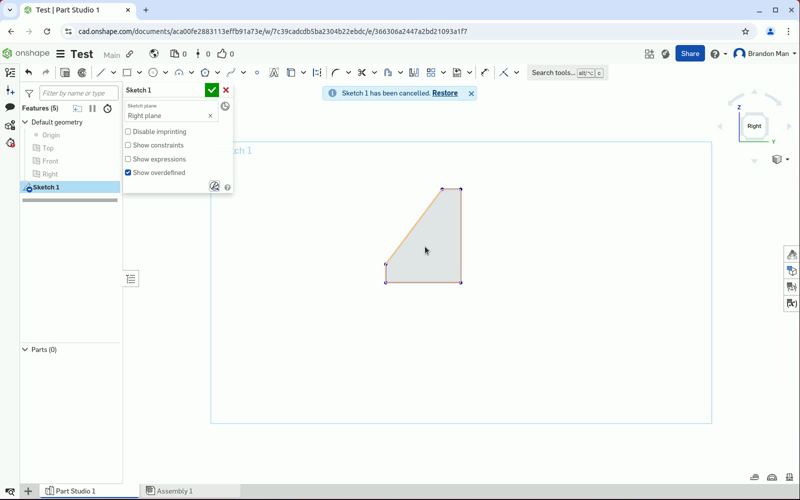
click(425, 246)
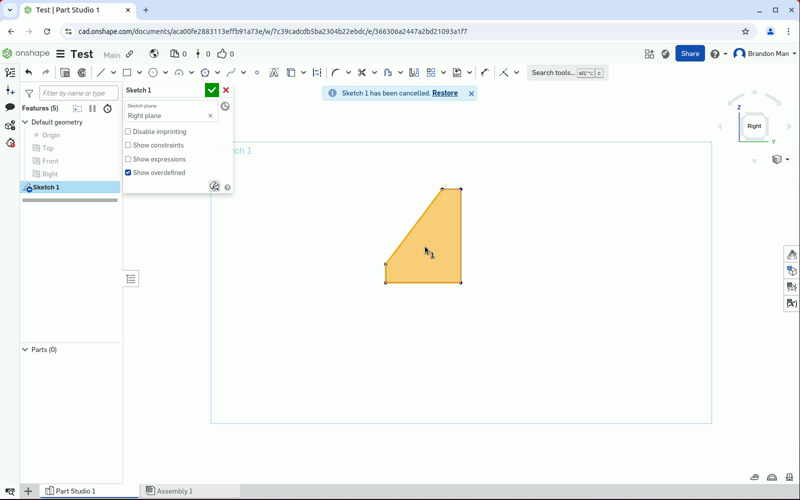
mouse_move(73, 352)
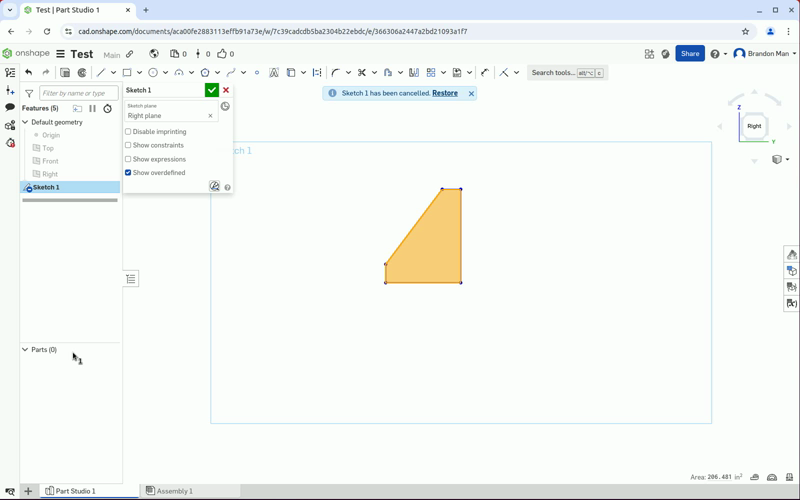
key(shift+y)
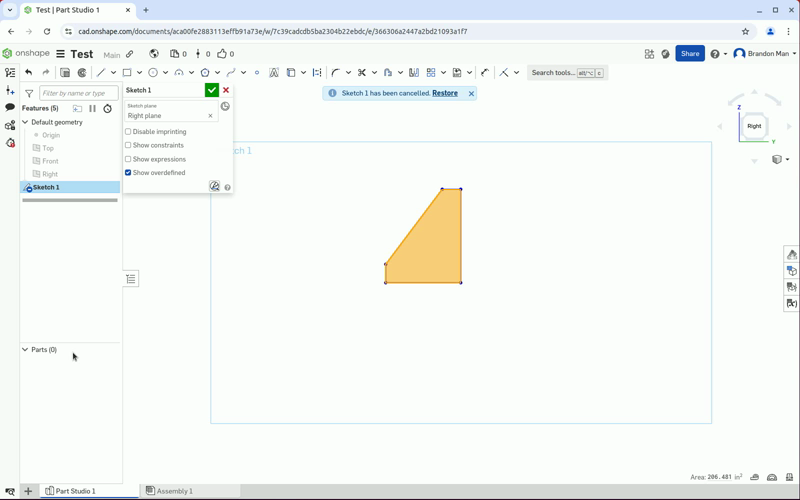
key(shift+e)
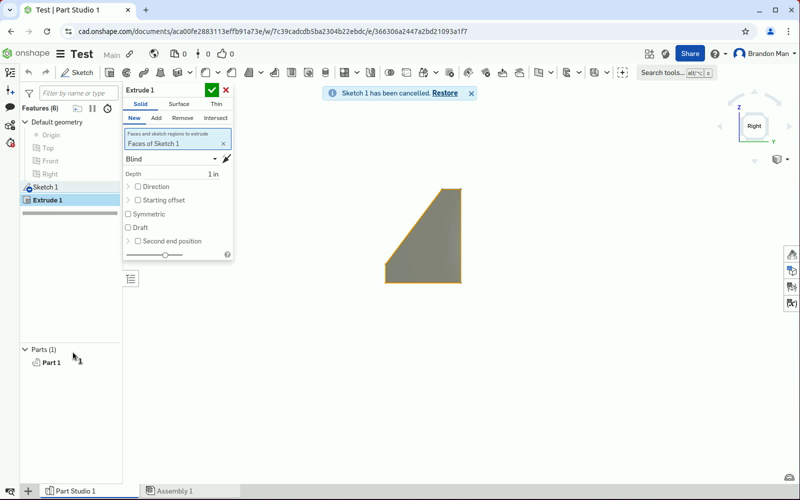
mouse_move(143, 106)
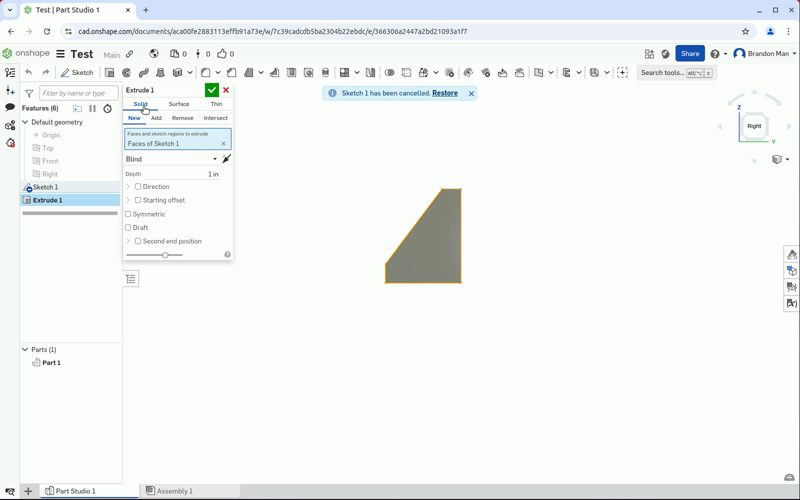
click(143, 106)
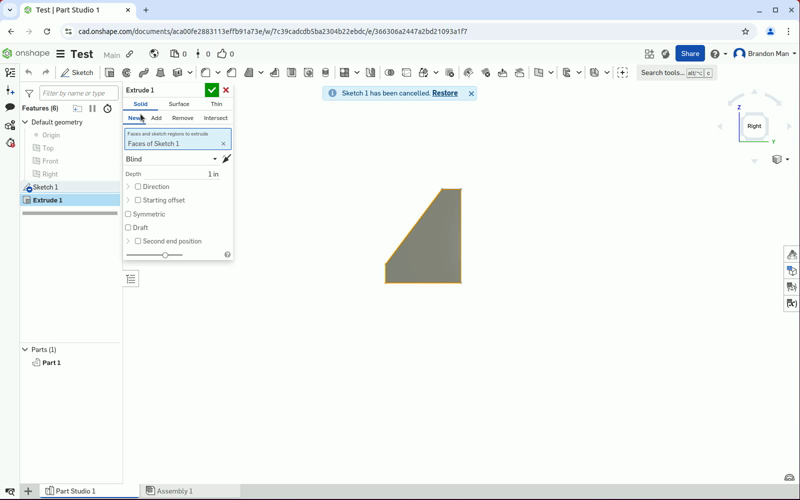
mouse_move(137, 120)
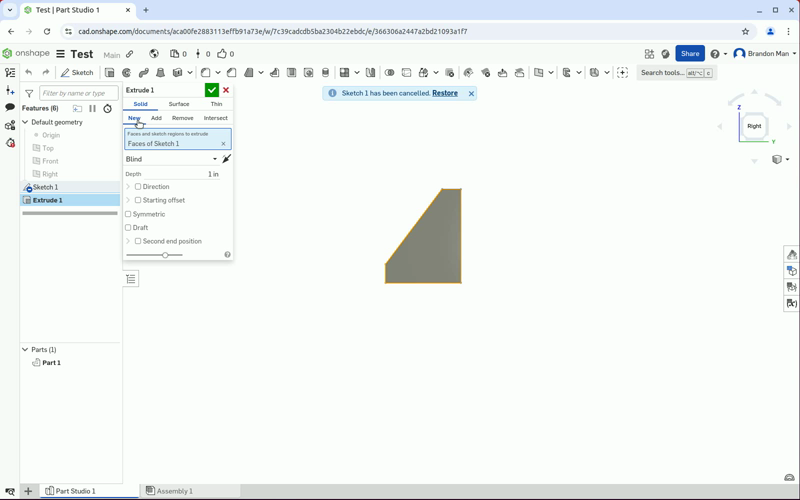
click(137, 120)
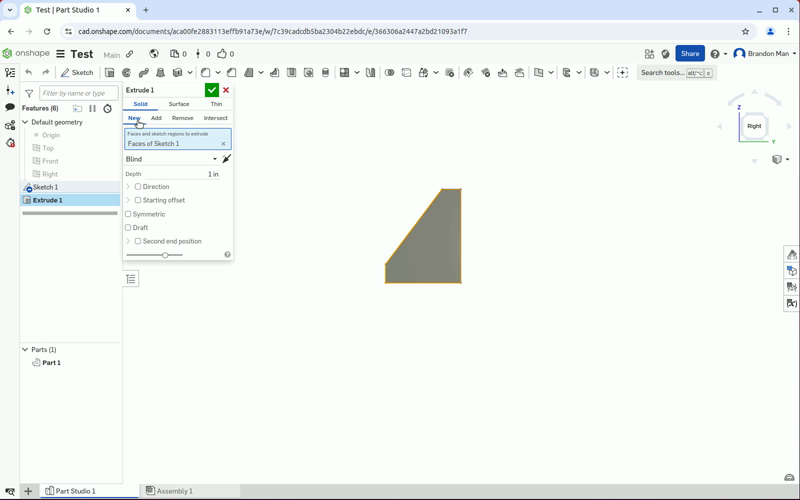
key(tab, 4)
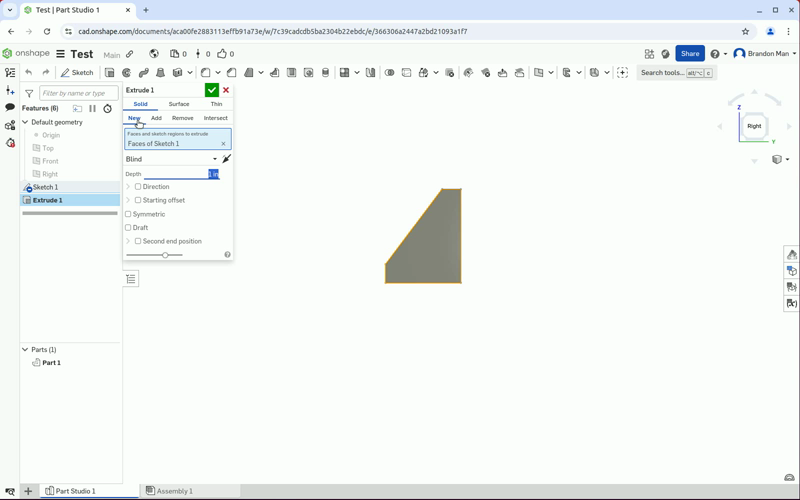
text(23.108)
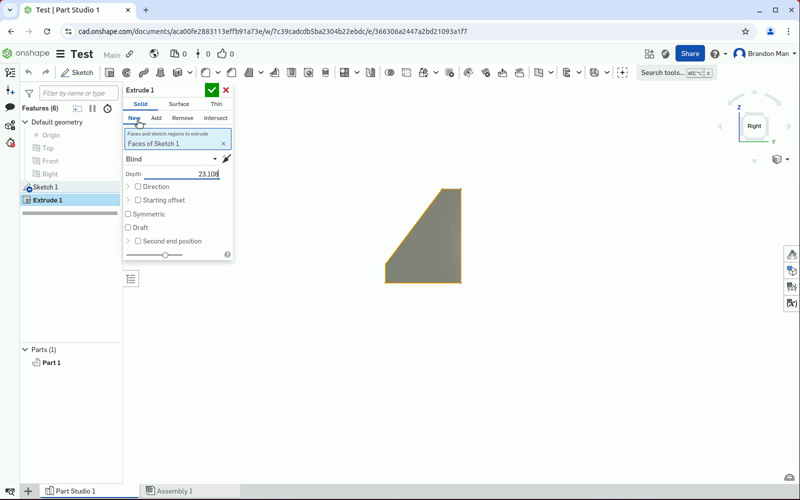
key(enter)
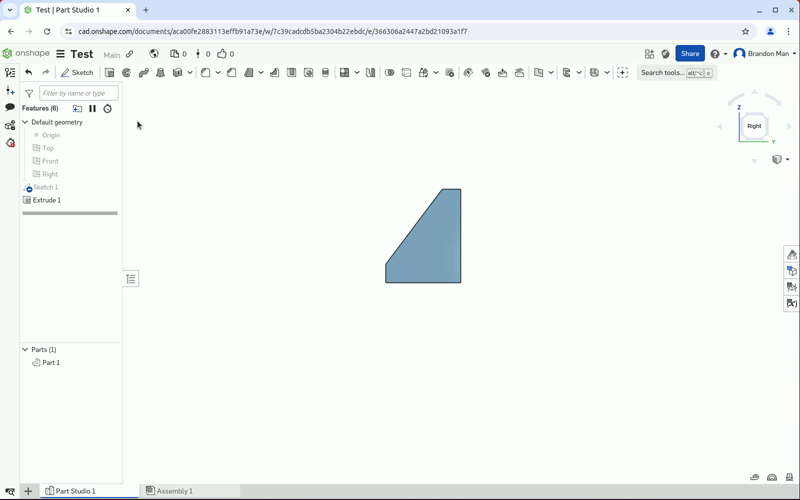
key(shift+h)
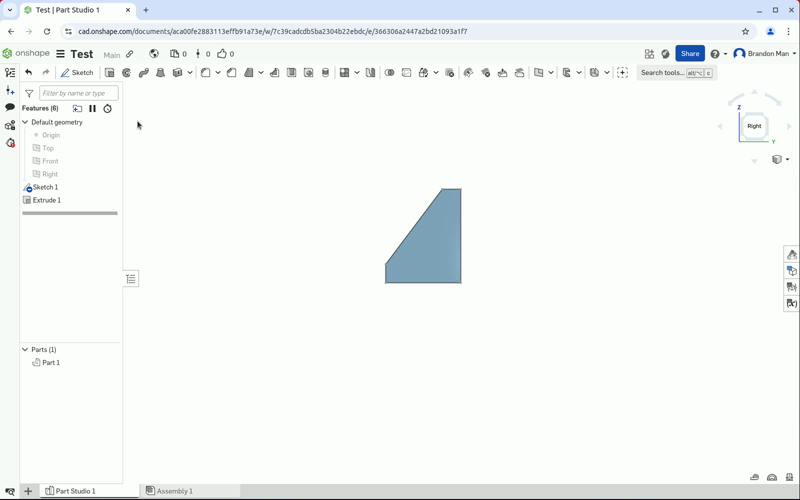
key(shift+h)
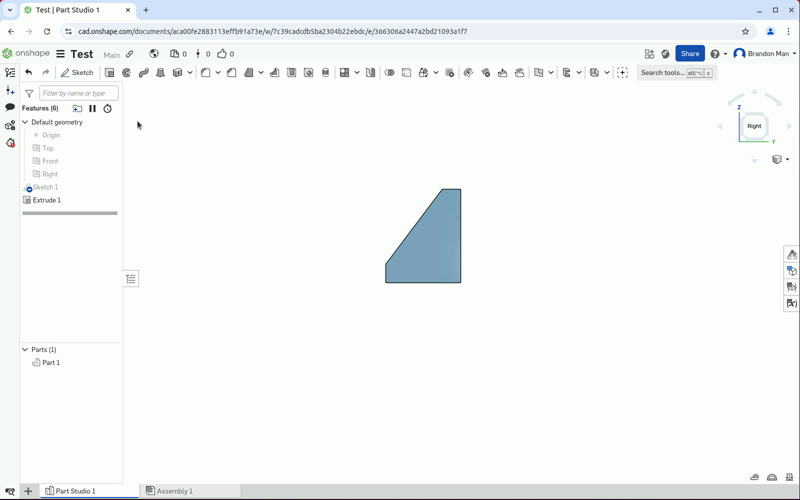
mouse_move(73, 189)
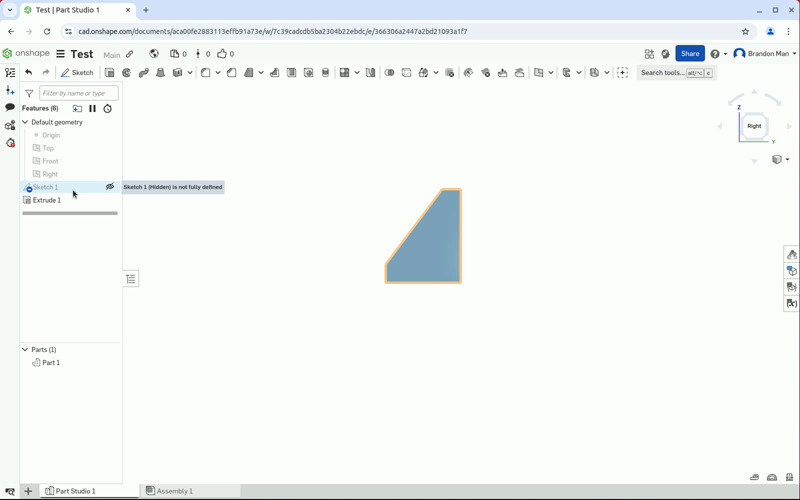
click(73, 189)
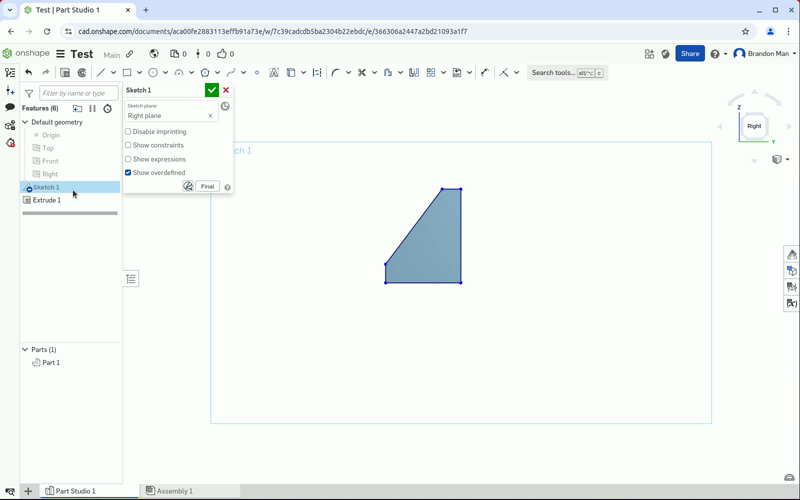
mouse_move(229, 92)
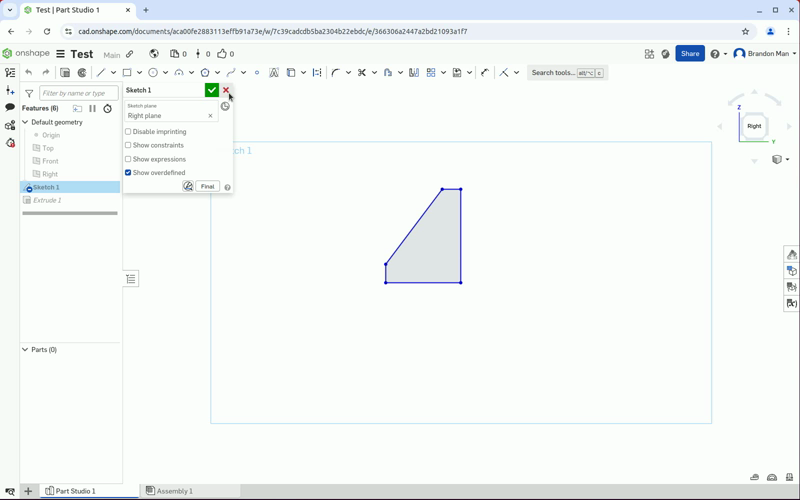
click(229, 92)
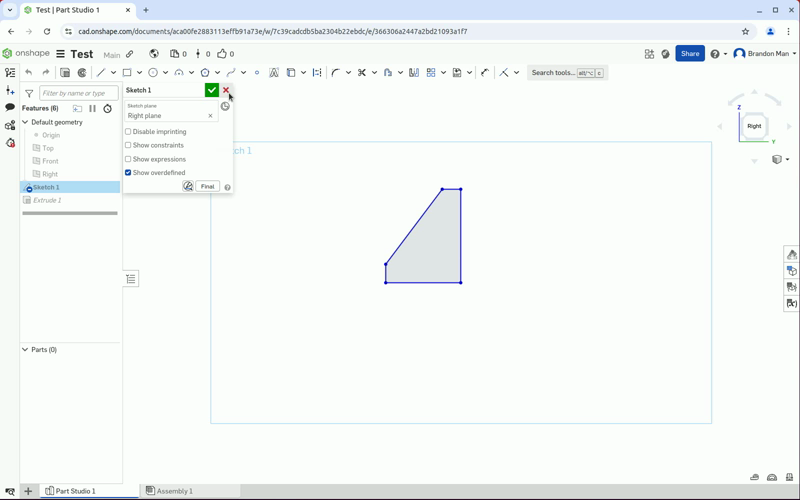
key(shift+s)
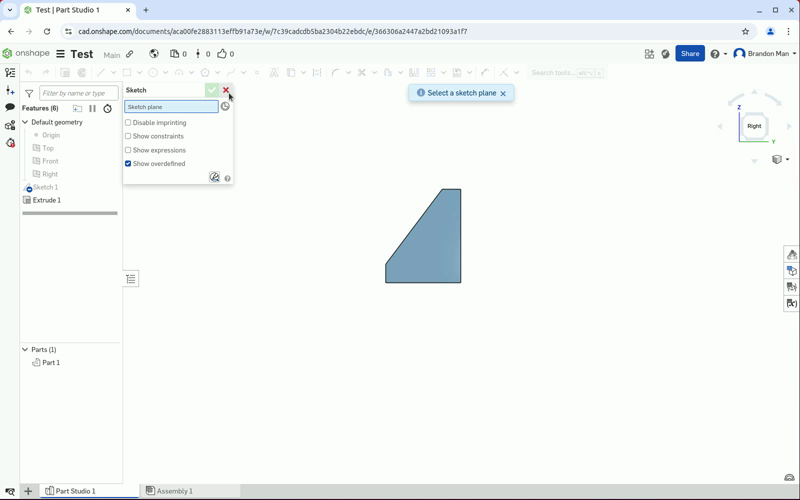
mouse_move(73, 176)
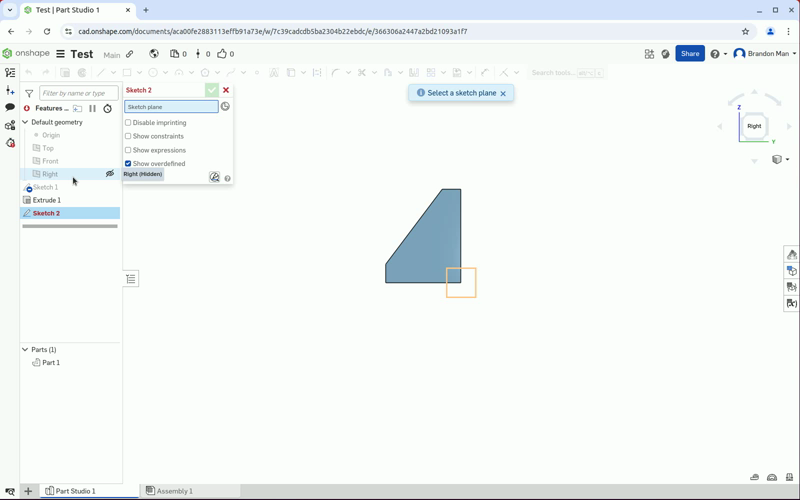
click(73, 176)
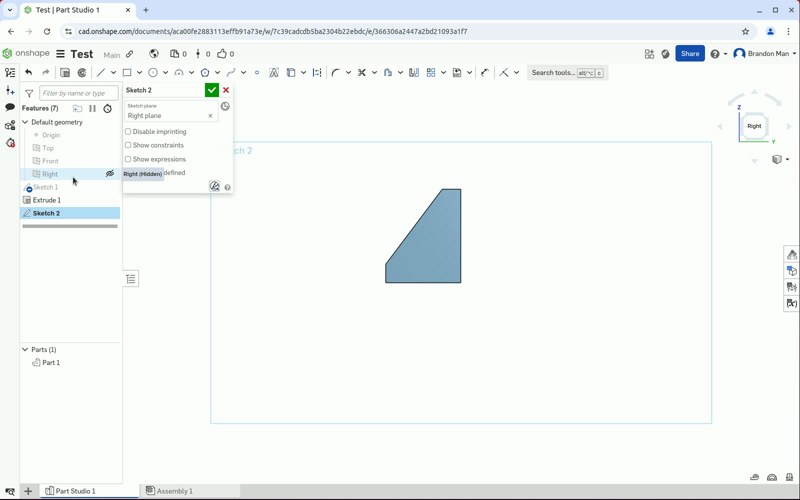
mouse_move(73, 352)
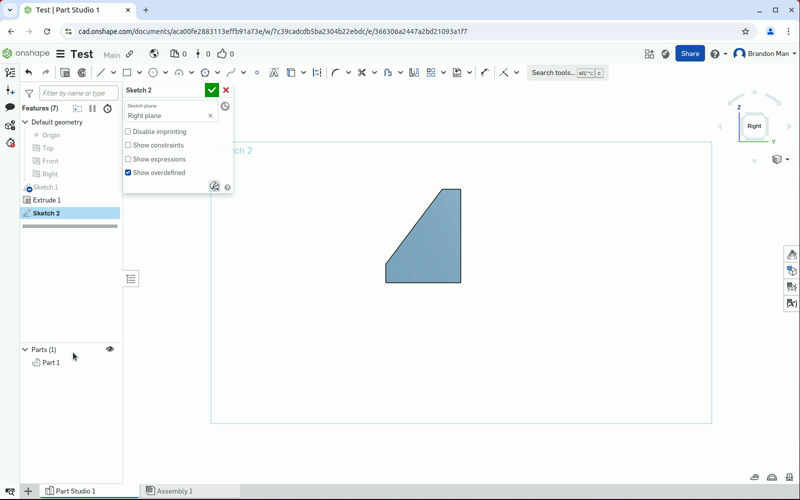
key(y)
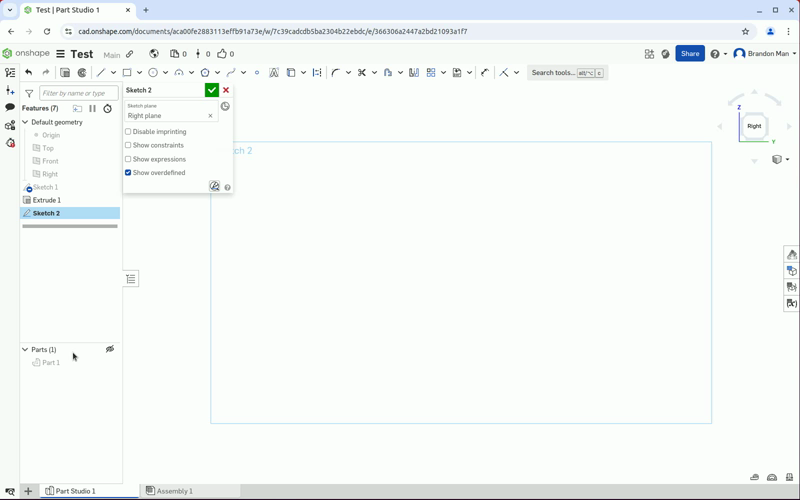
key(l)
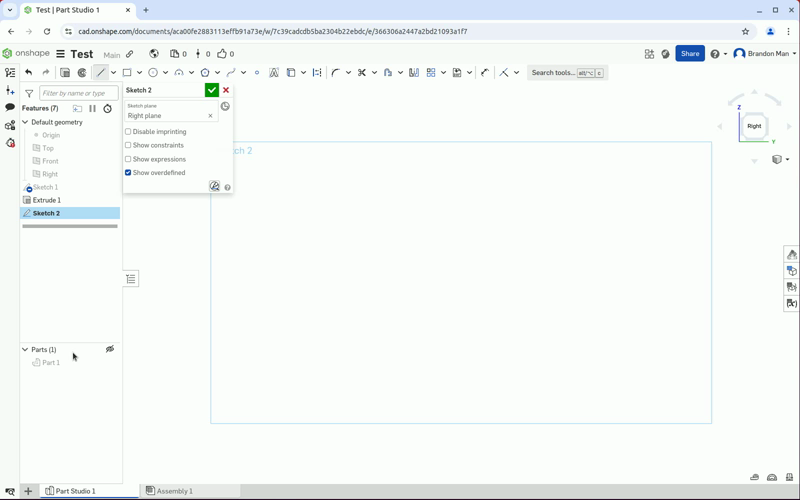
key_down(shift)
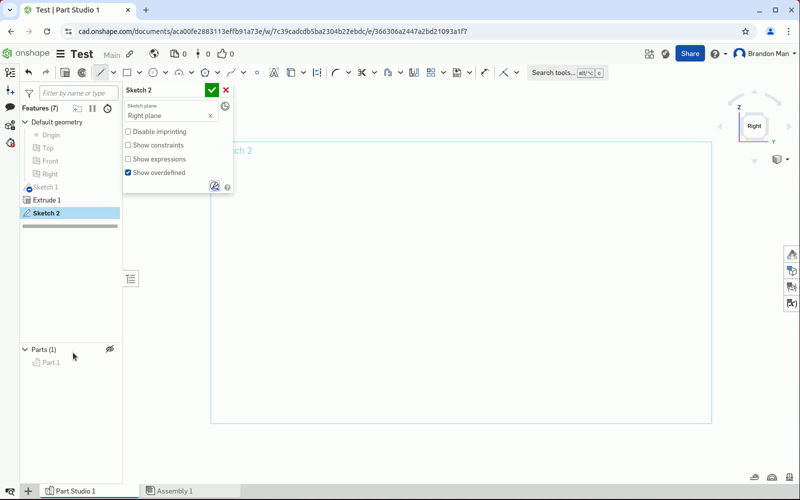
mouse_move(404, 189)
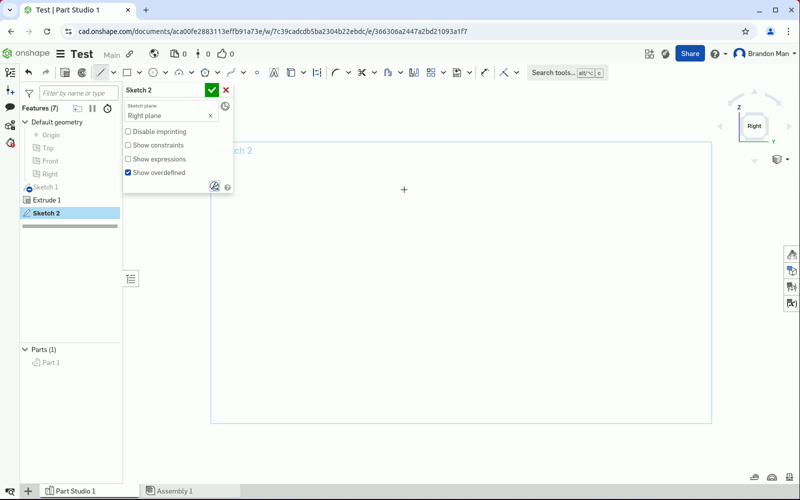
click(404, 189)
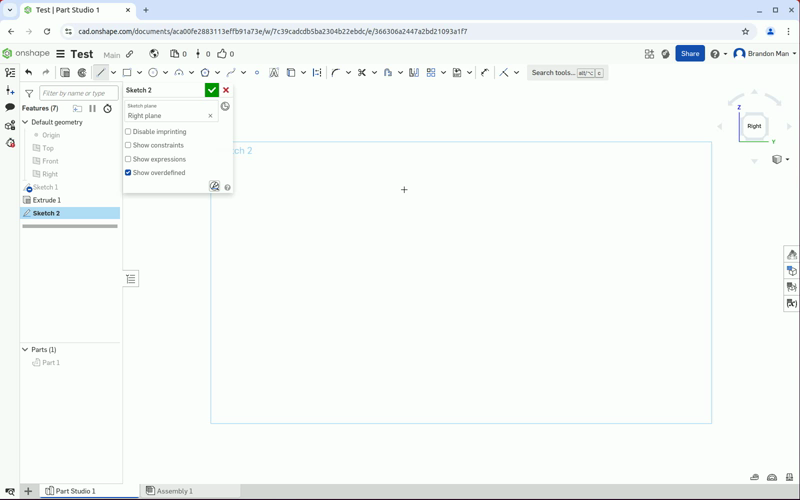
key_up(shift)
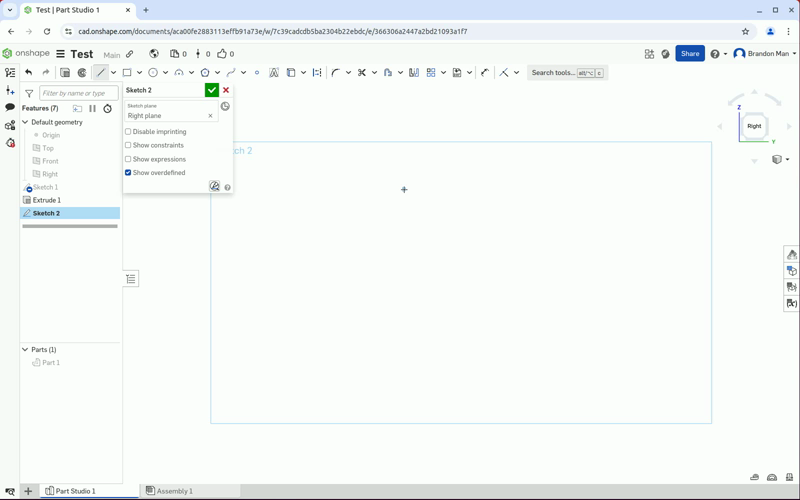
key_down(shift)
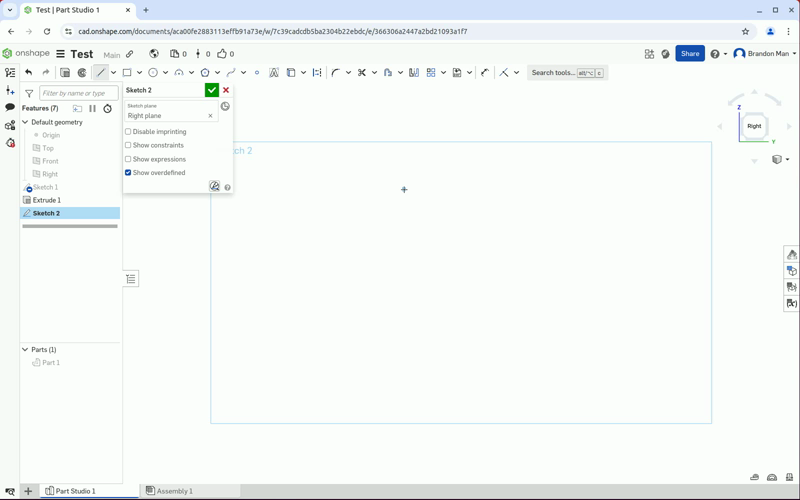
mouse_move(460, 264)
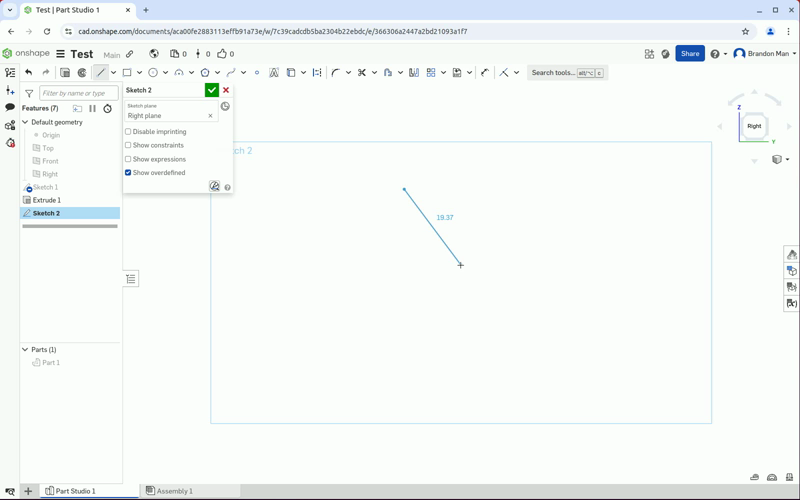
click(460, 264)
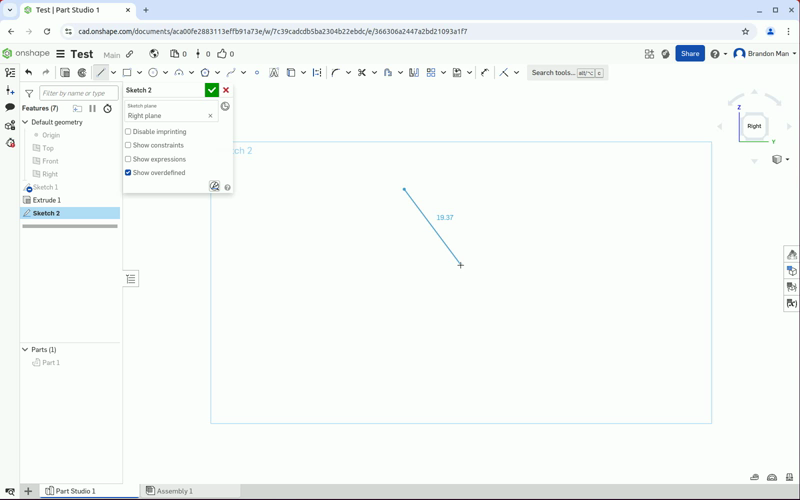
key_up(shift)
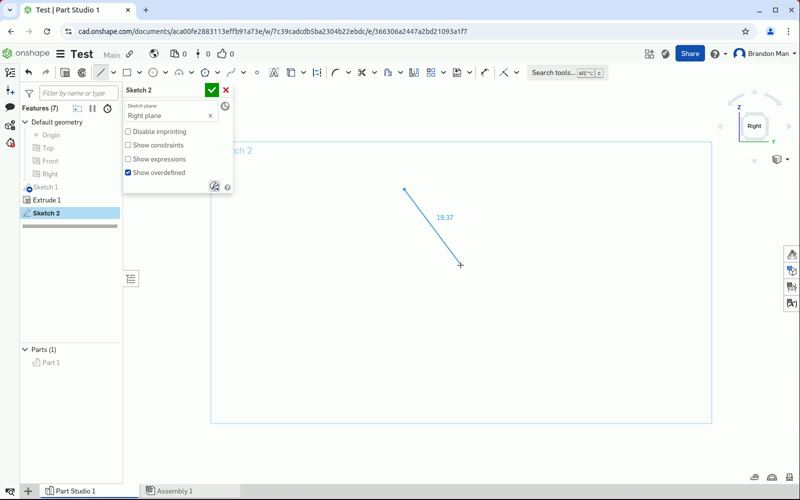
key_down(shift)
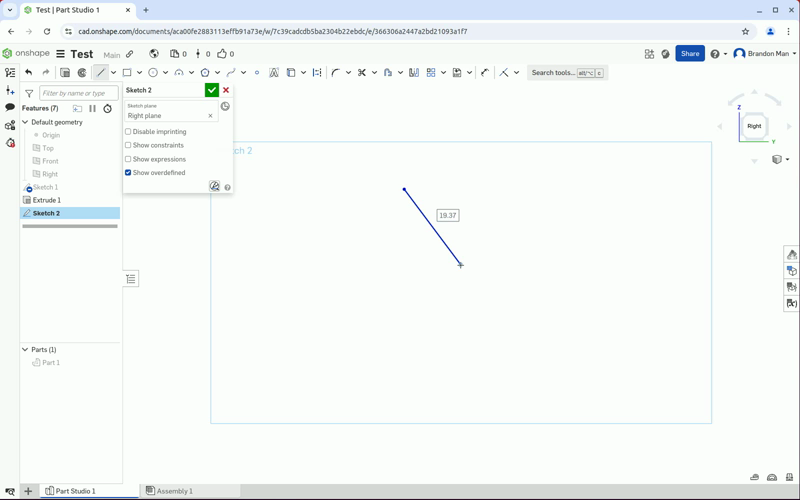
mouse_move(460, 189)
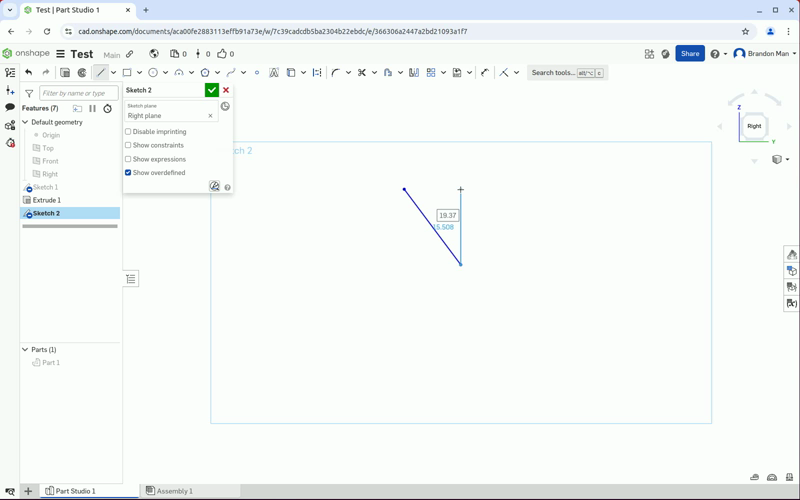
click(460, 189)
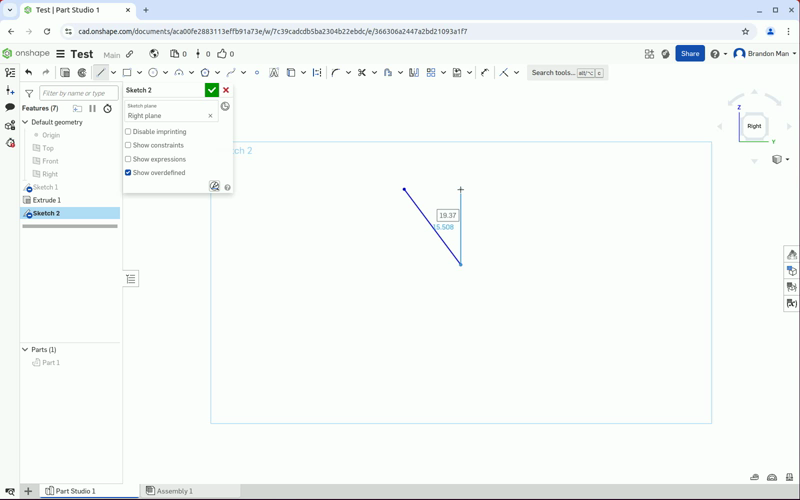
key_up(shift)
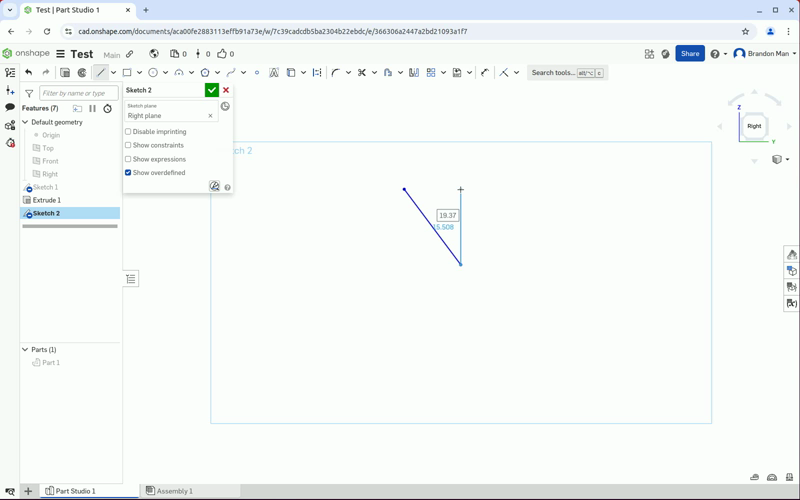
mouse_move(490, 189)
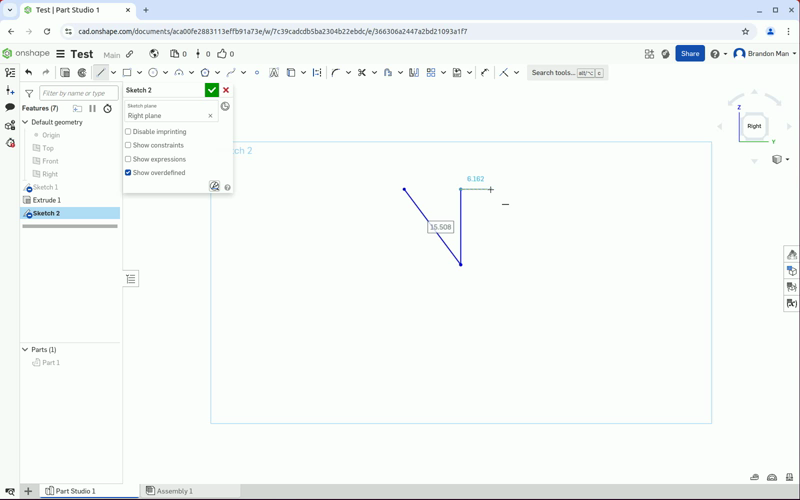
key_down(shift)
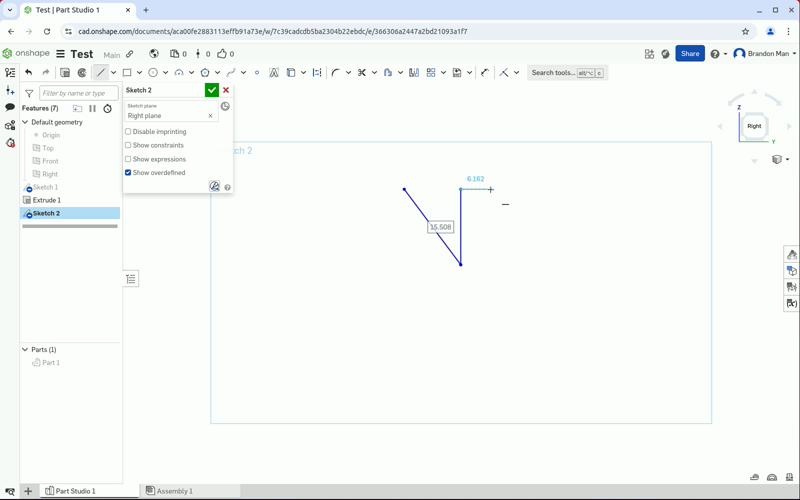
mouse_move(404, 189)
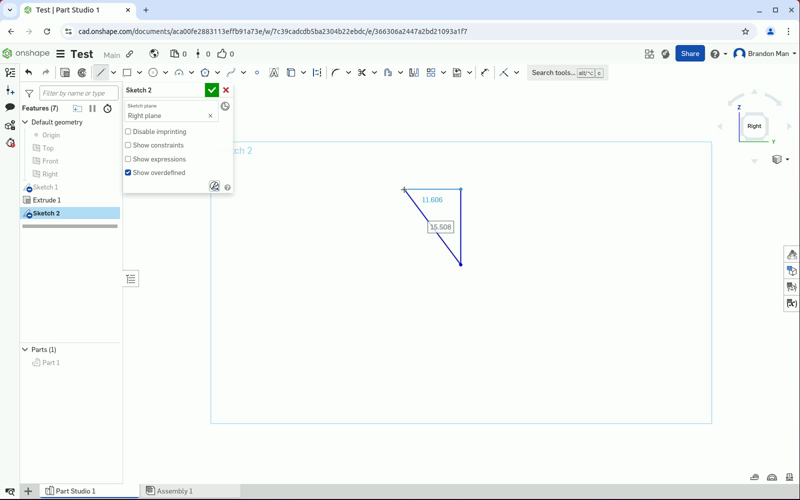
key_up(shift)
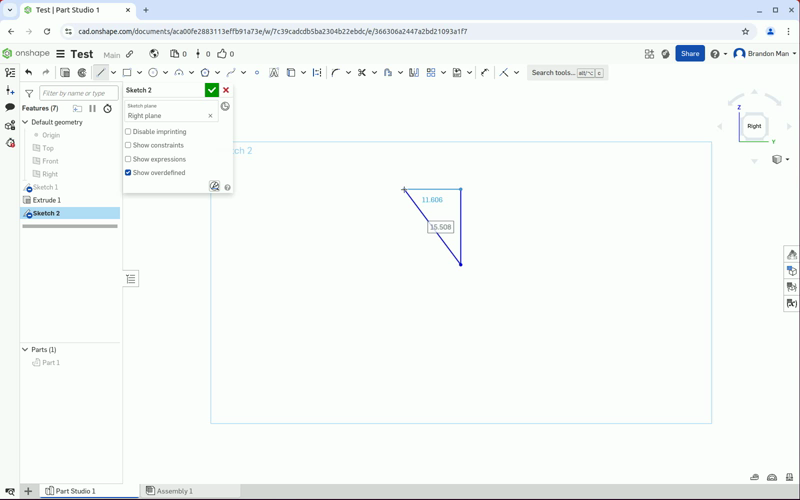
click(404, 189)
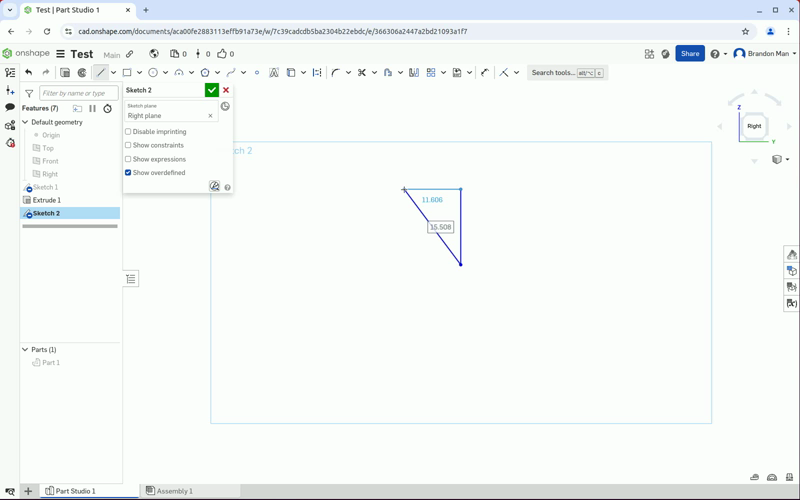
key(esc)
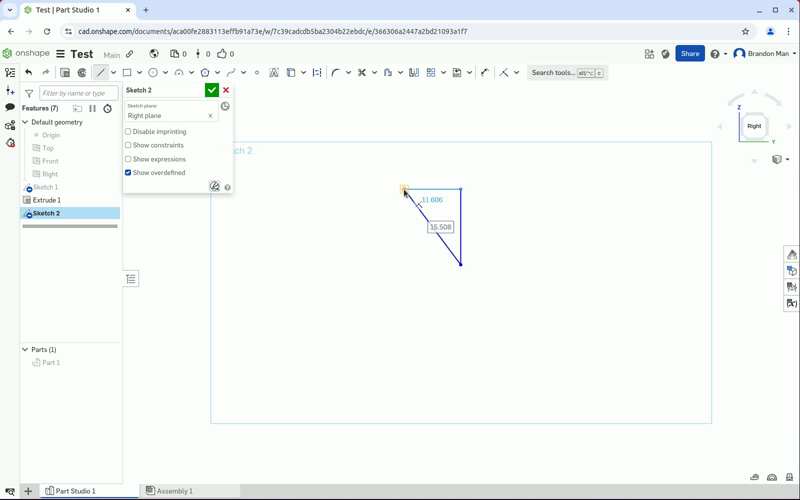
mouse_move(443, 229)
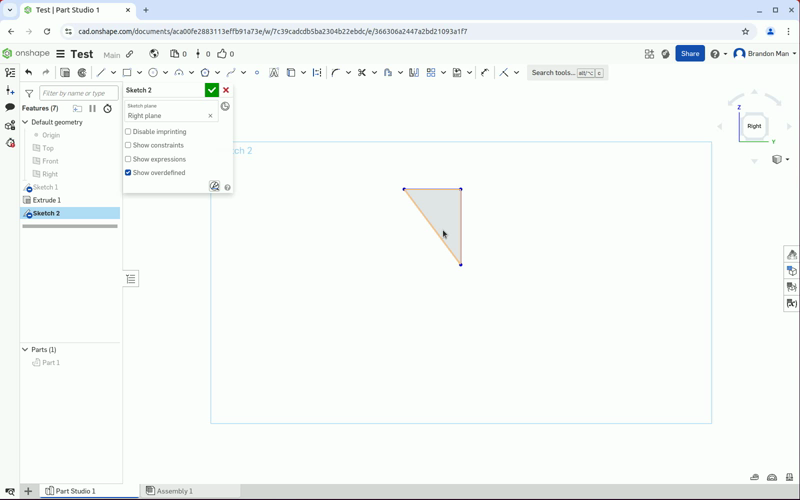
click(443, 229)
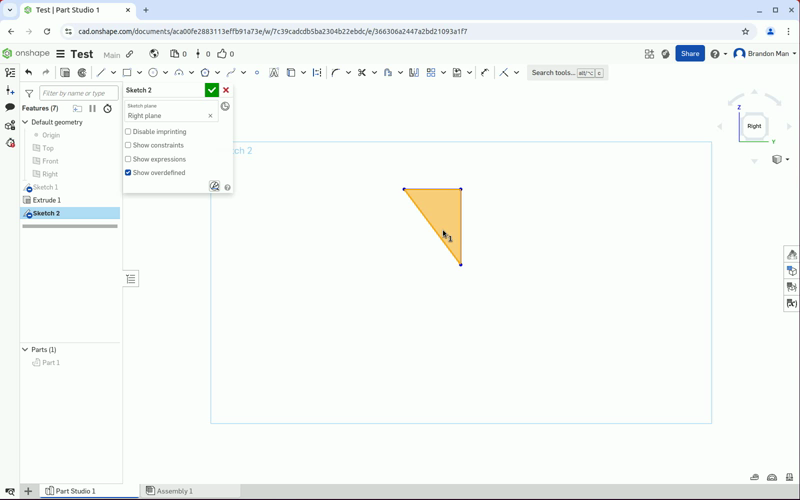
mouse_move(73, 352)
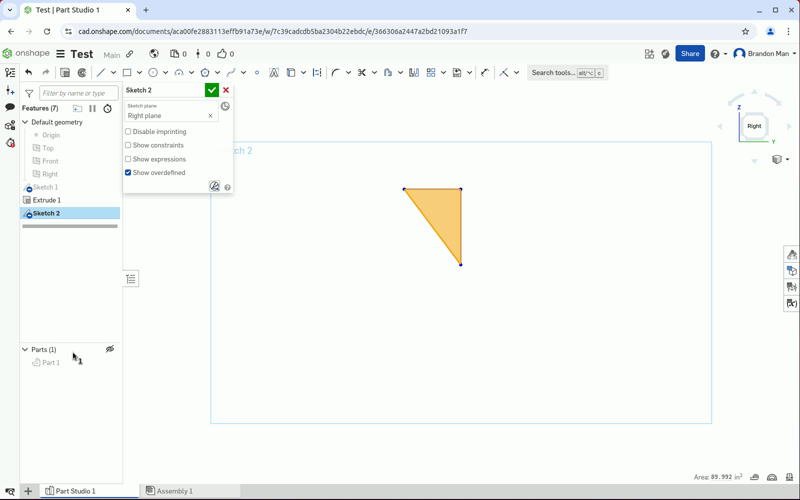
key(shift+y)
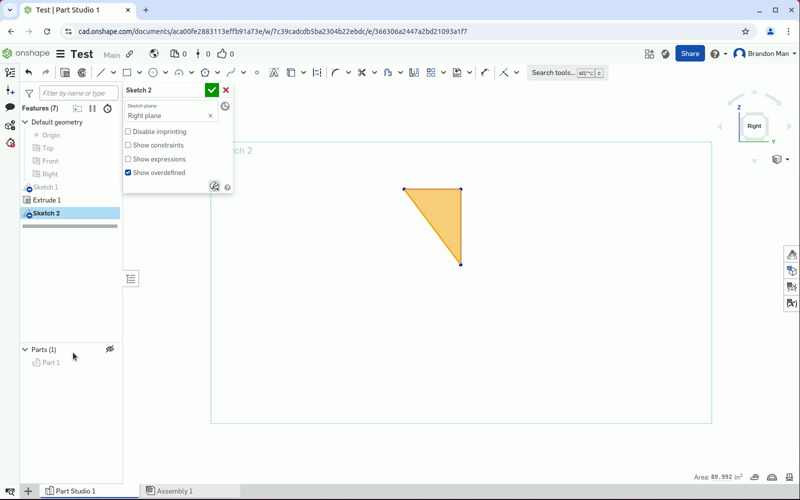
key(shift+e)
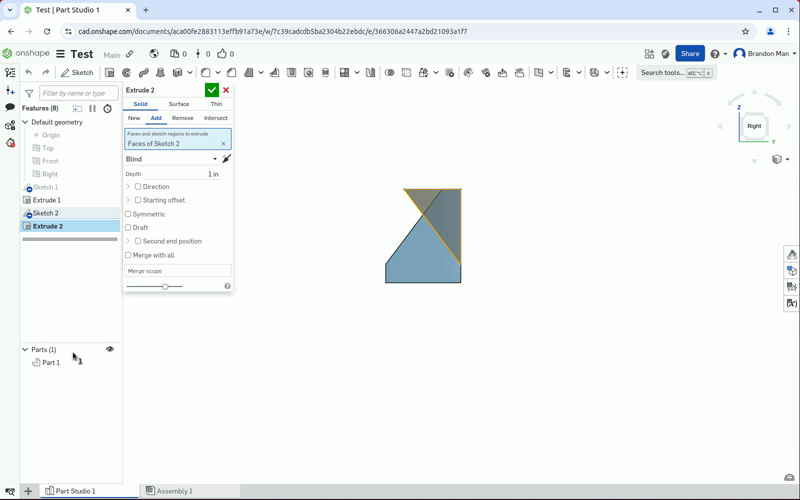
mouse_move(143, 106)
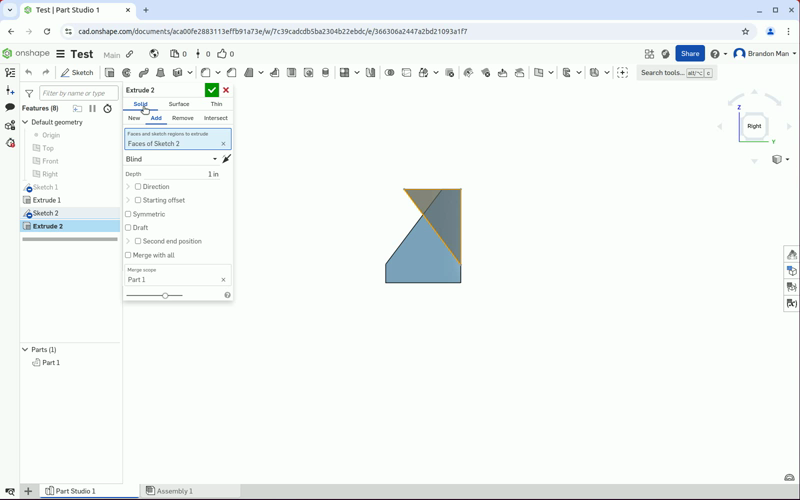
click(143, 106)
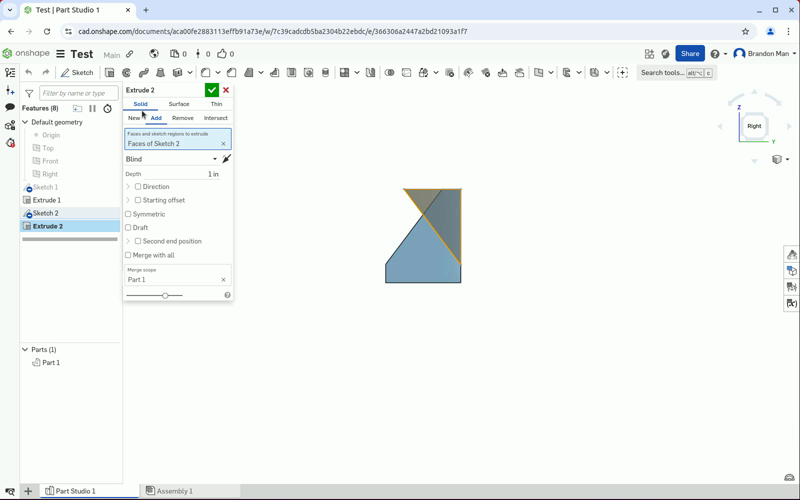
mouse_move(137, 120)
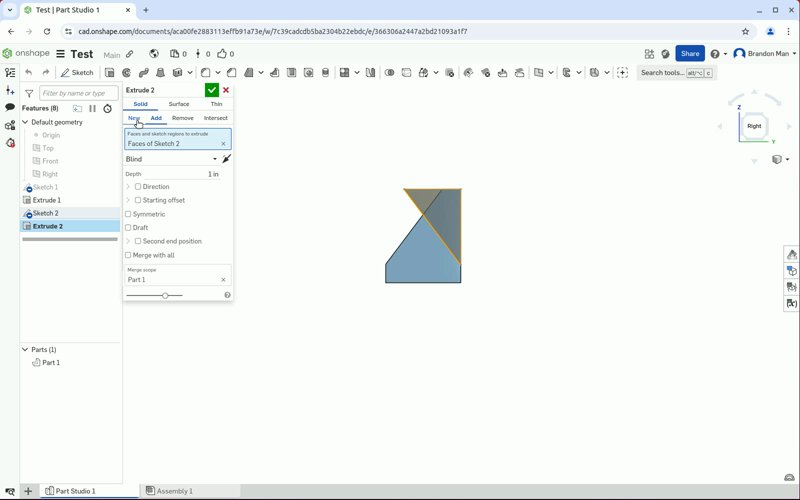
click(137, 120)
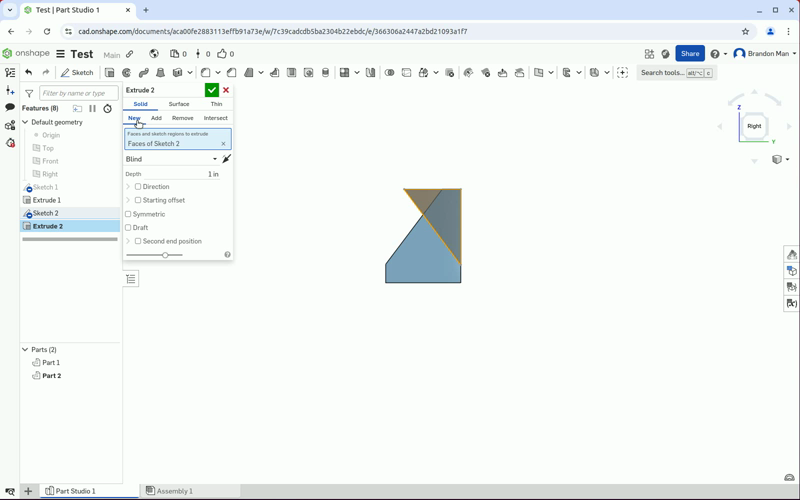
key(tab, 4)
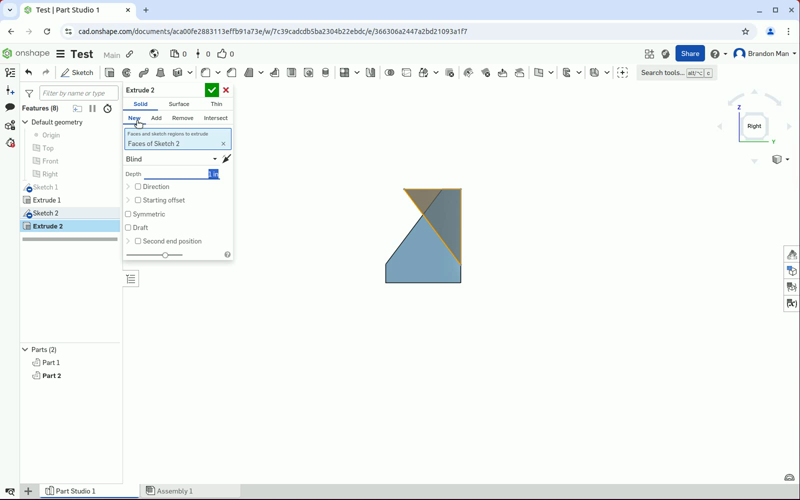
text(-7.703)
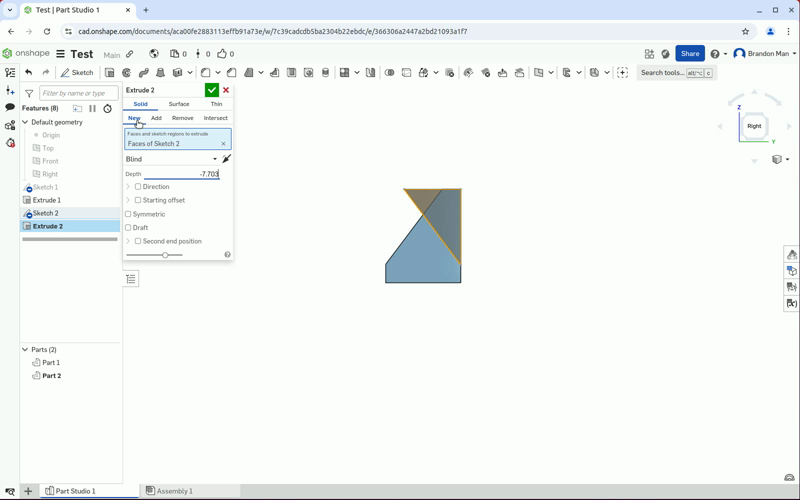
key(enter)
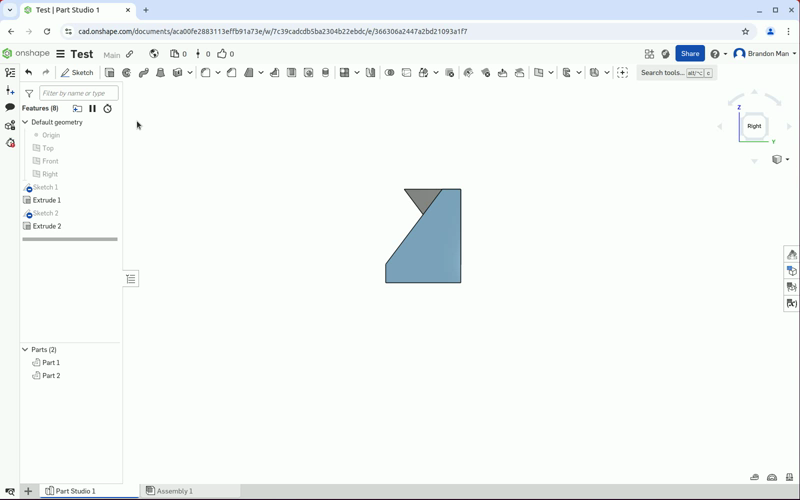
key(shift+h)
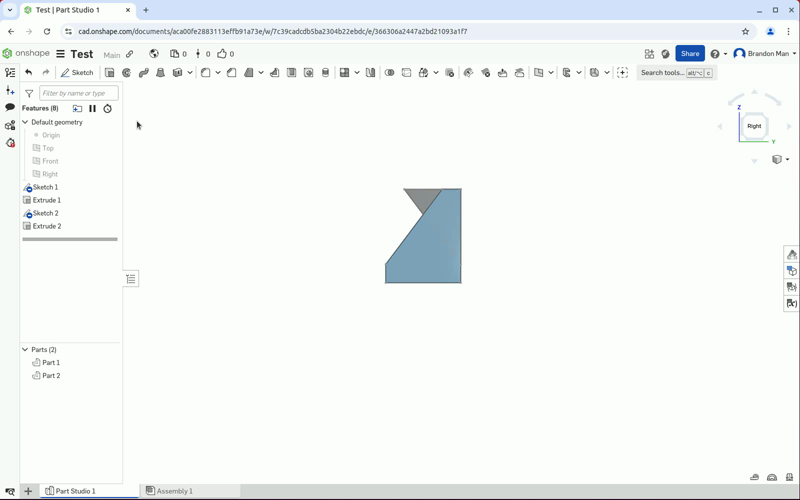
key(shift+h)
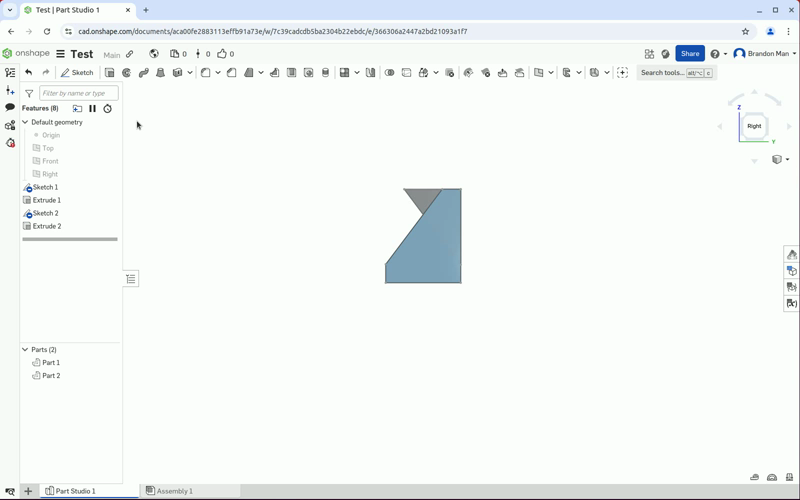
key(shift+7)
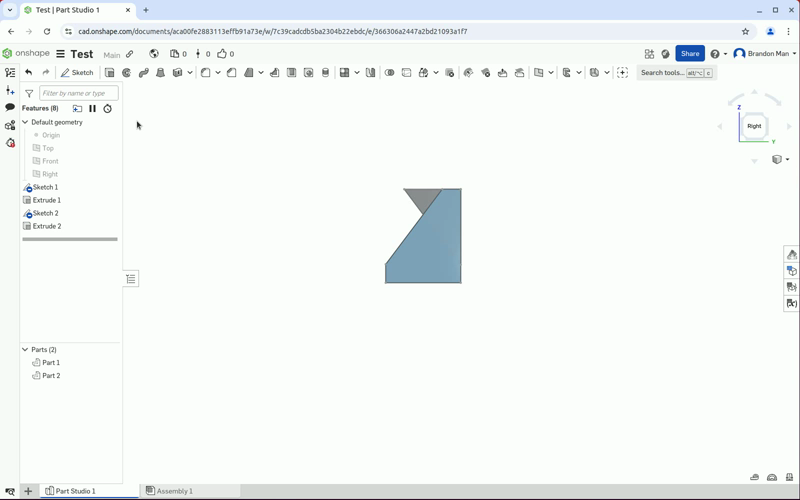
key(right, 2)
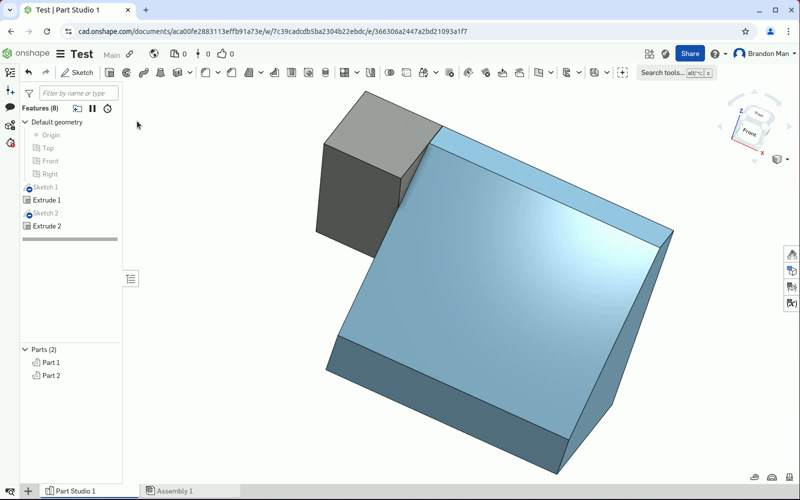
key(down, 2)
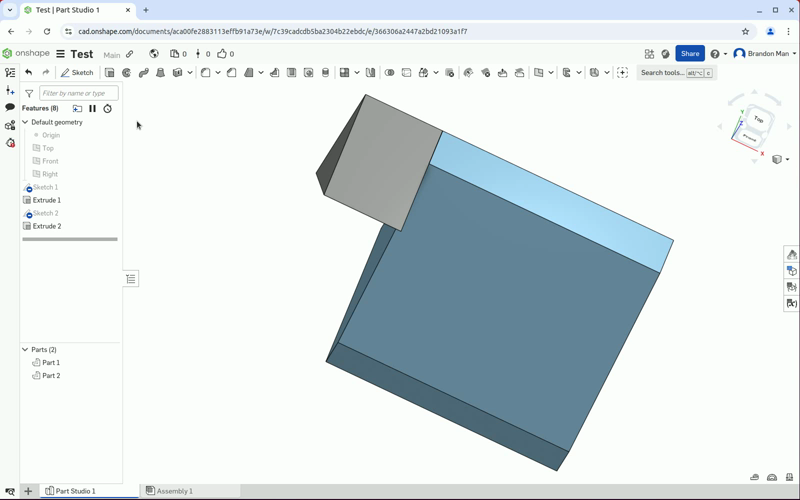
key(up, 2)
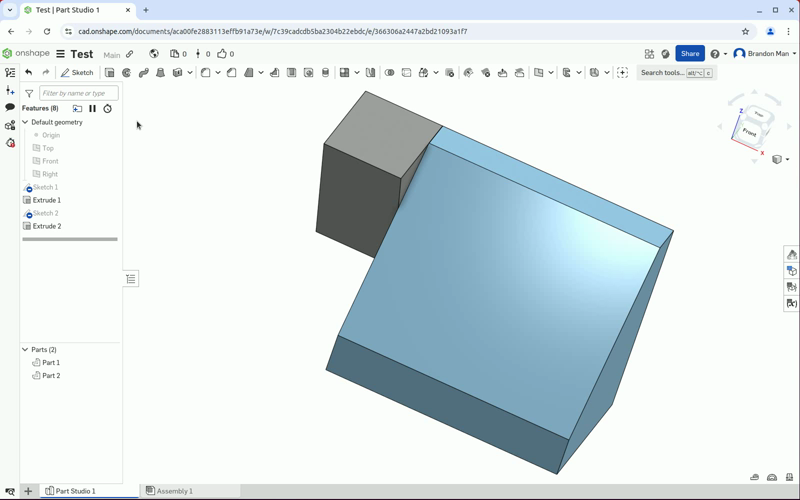
key(left, 2)
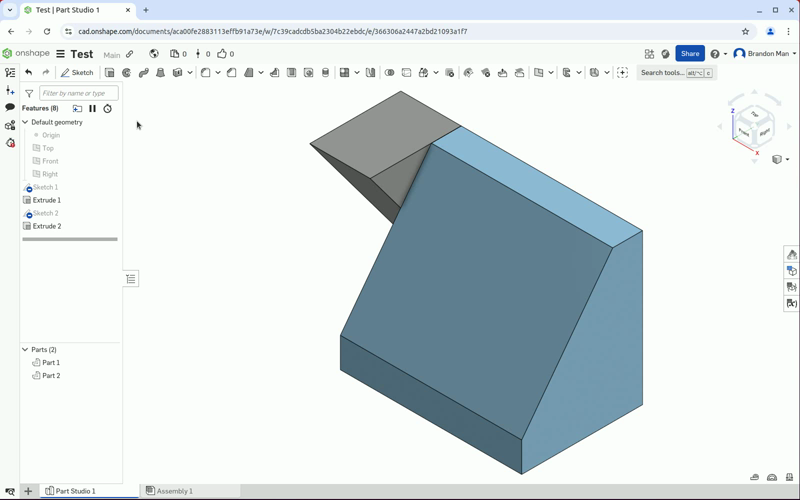
mouse_move(73, 189)
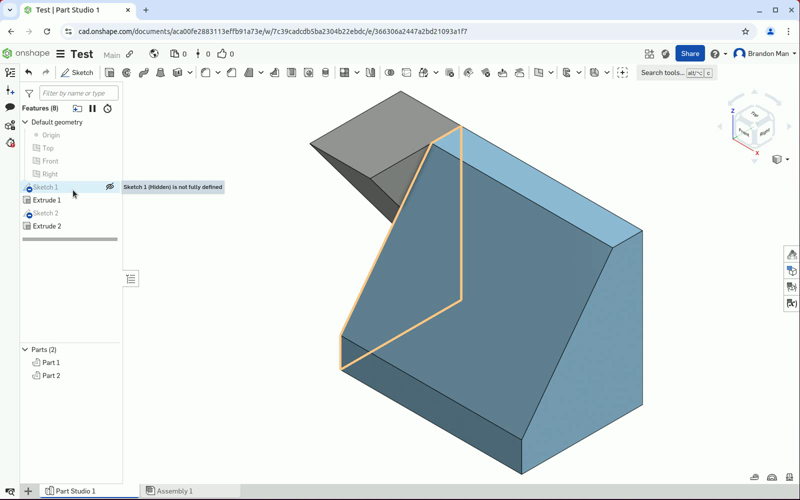
click(73, 189)